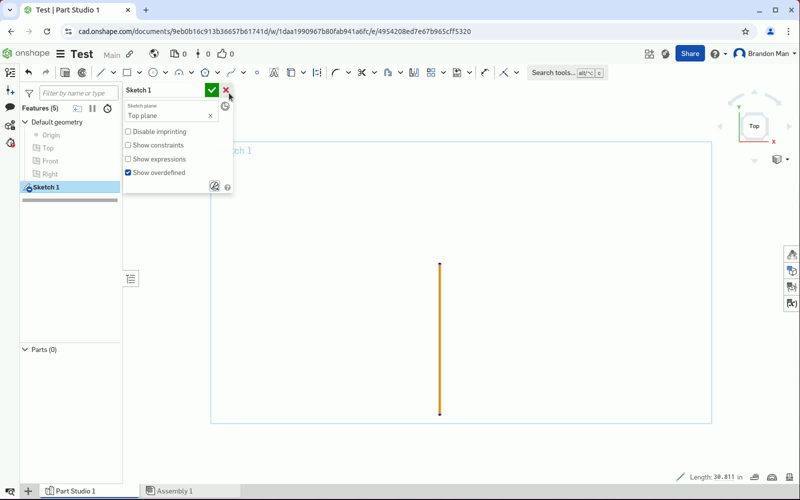
key(shift+h)
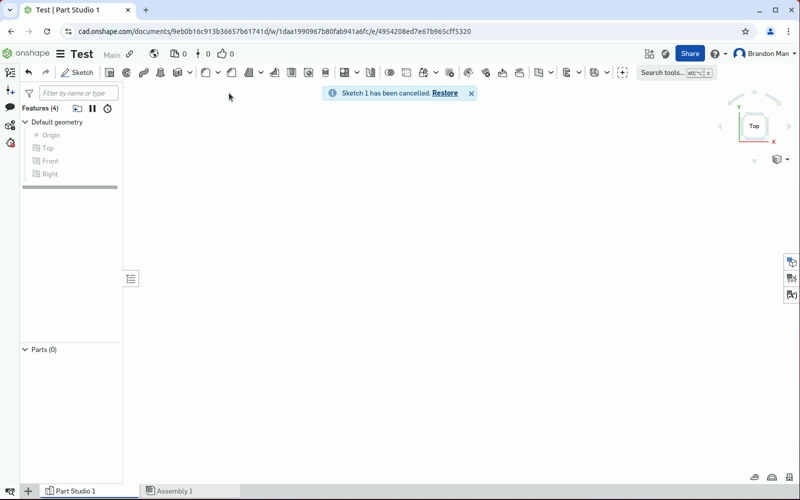
mouse_move(73, 352)
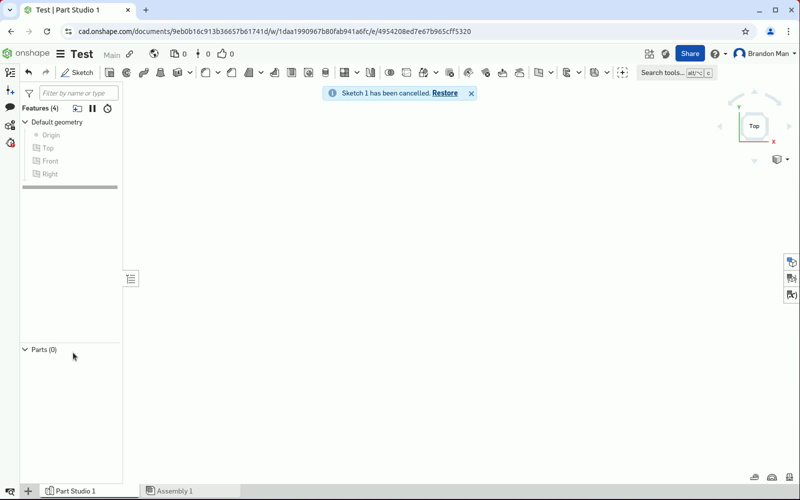
key(y)
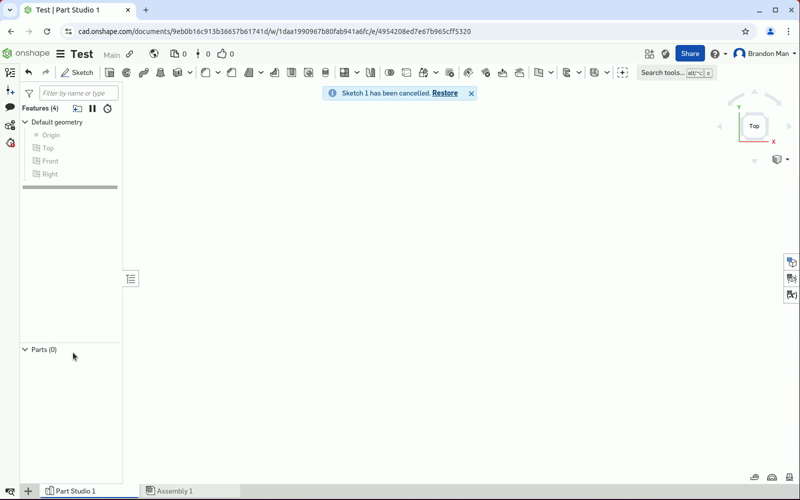
key(shift+p)
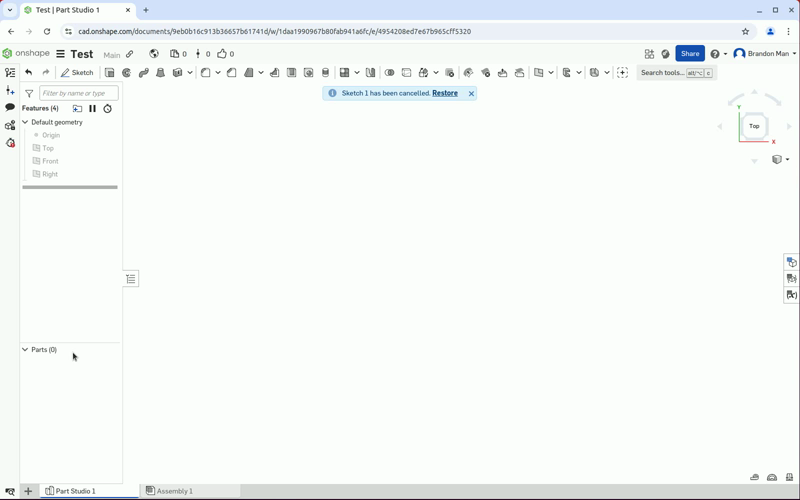
key(space)
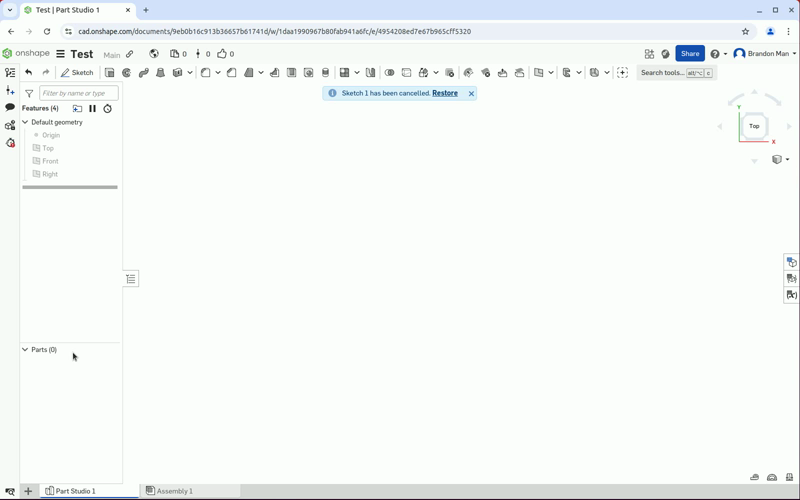
key_down(shift)
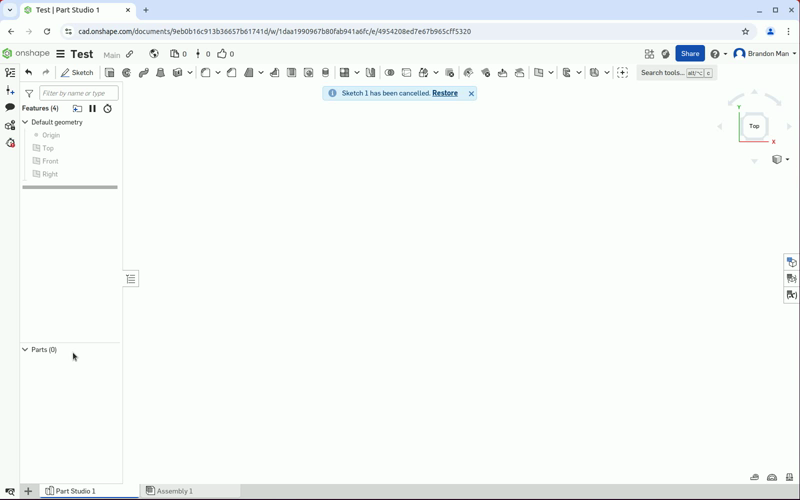
key(up)
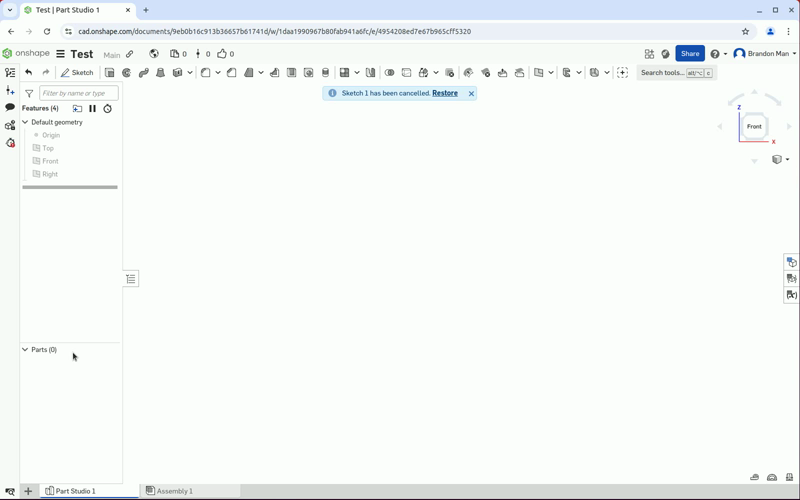
key_up(shift)
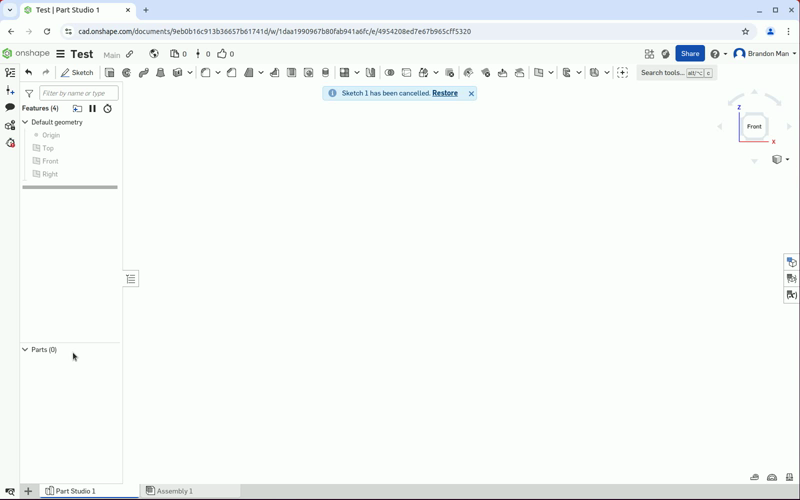
mouse_move(73, 352)
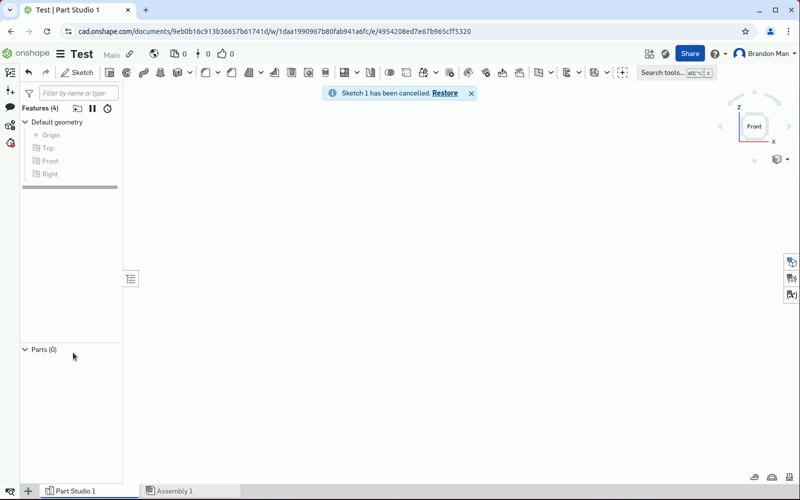
key(shift+y)
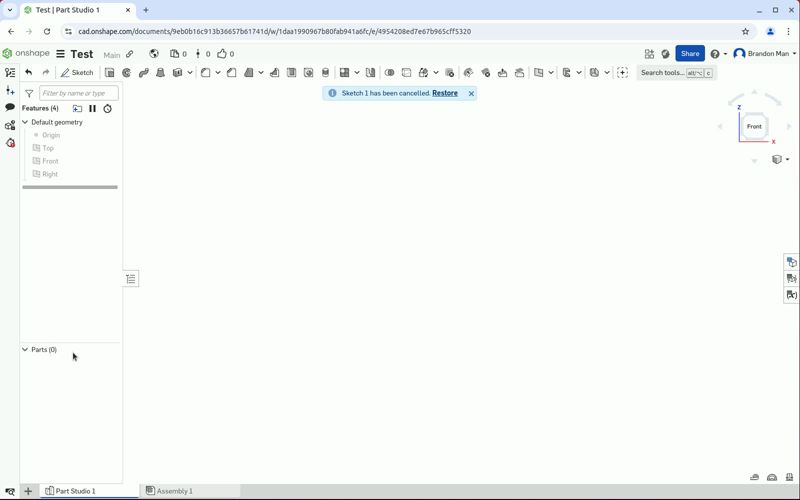
key(shift+s)
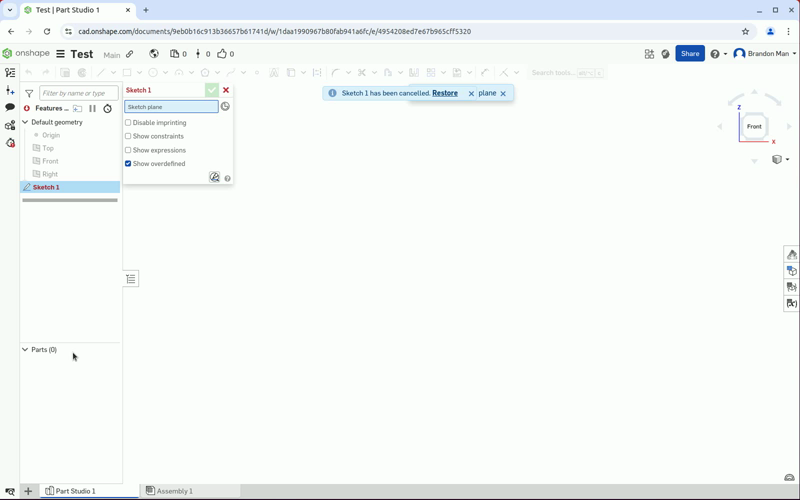
mouse_move(73, 163)
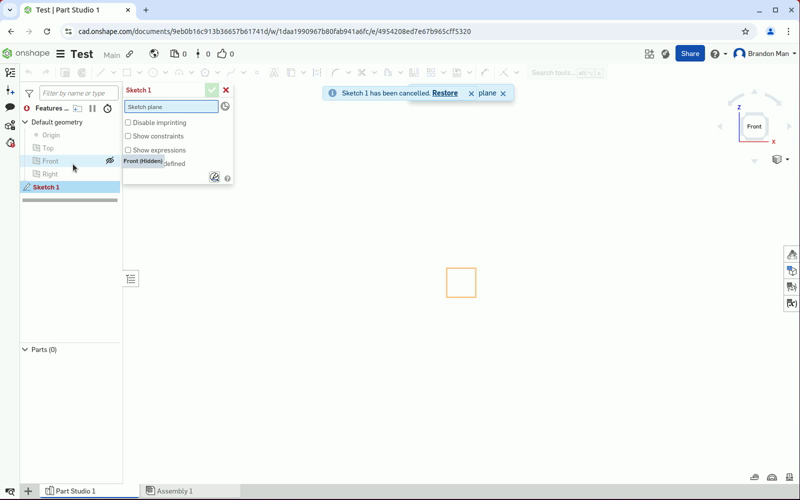
click(73, 163)
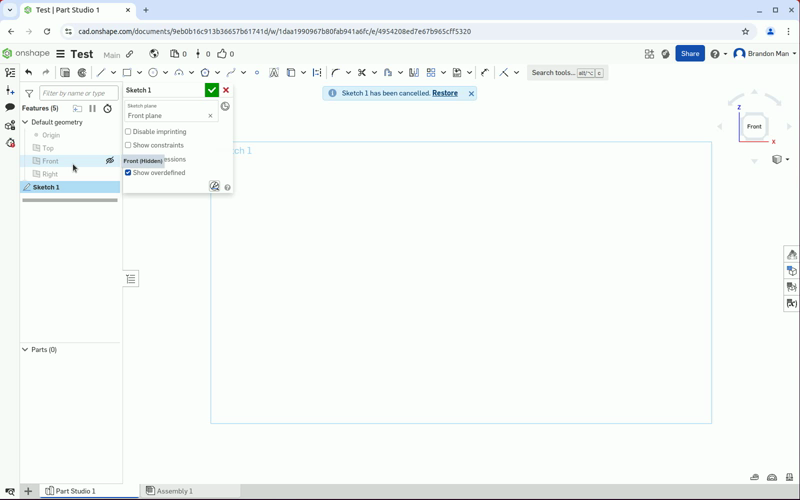
mouse_move(73, 352)
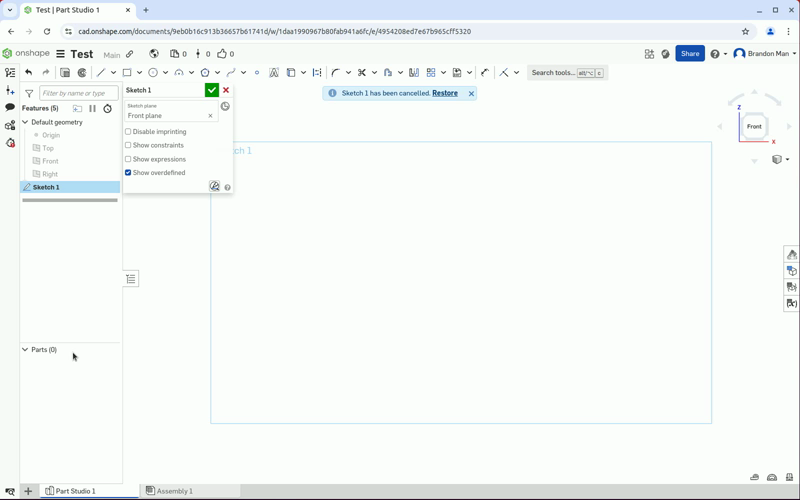
key(y)
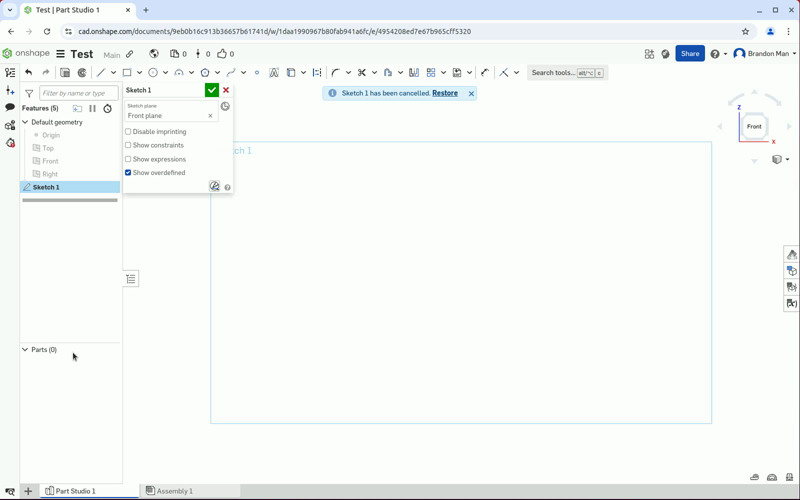
key(l)
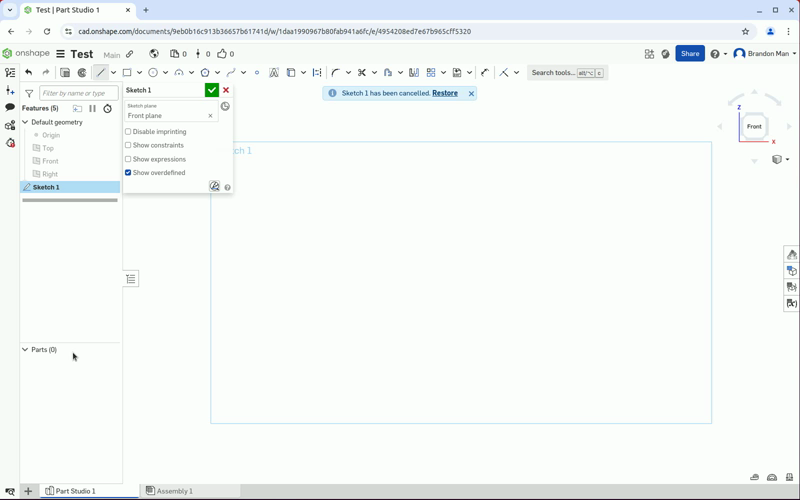
key_down(shift)
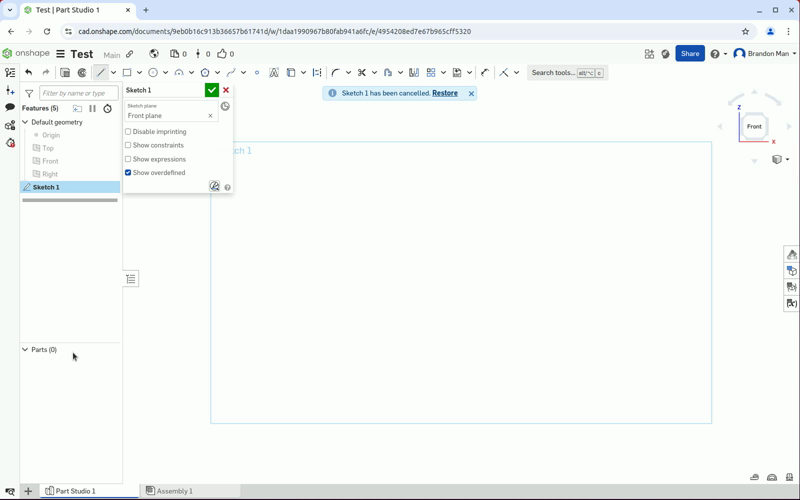
mouse_move(348, 282)
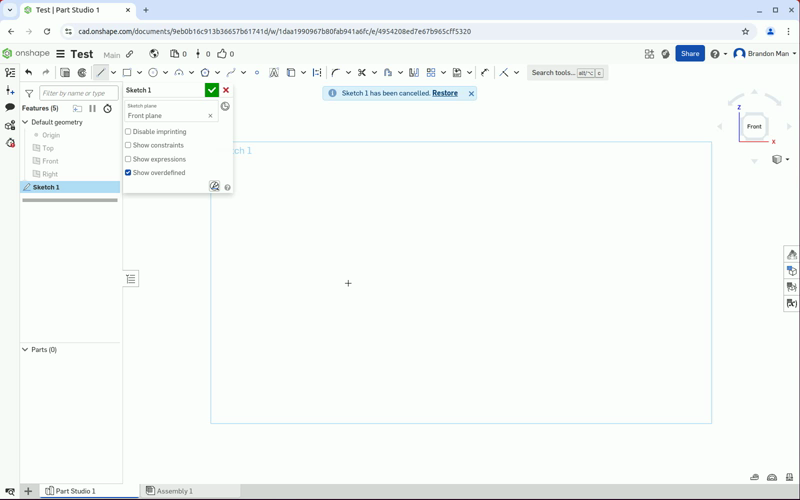
click(348, 282)
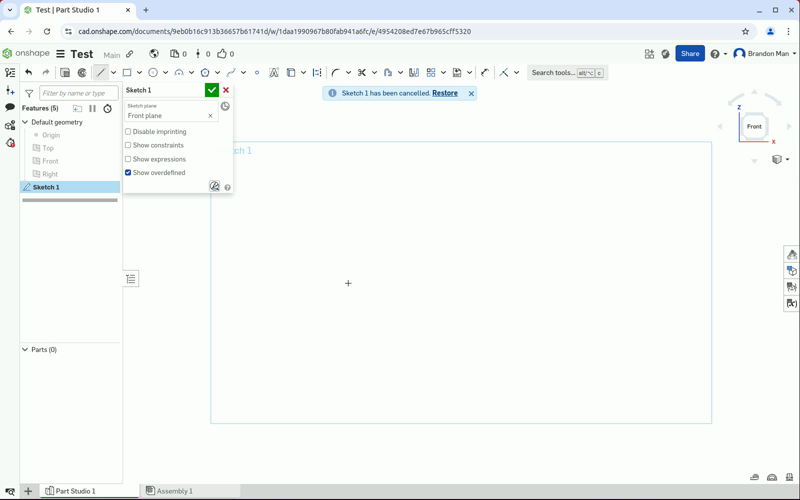
key_up(shift)
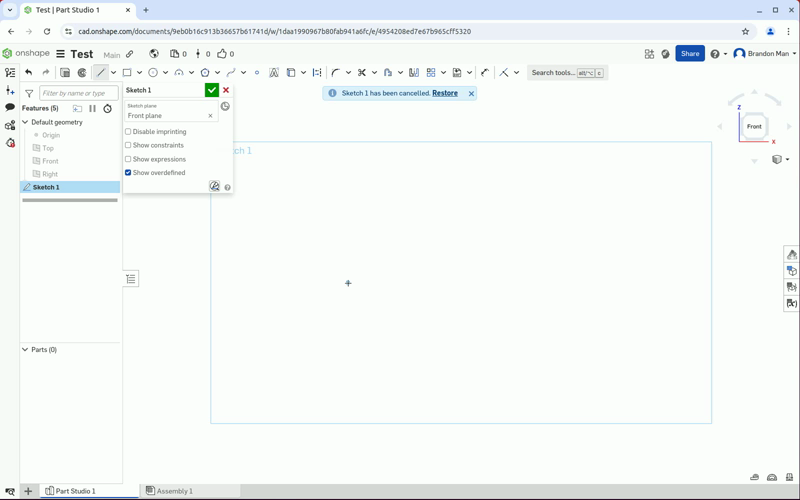
key_down(shift)
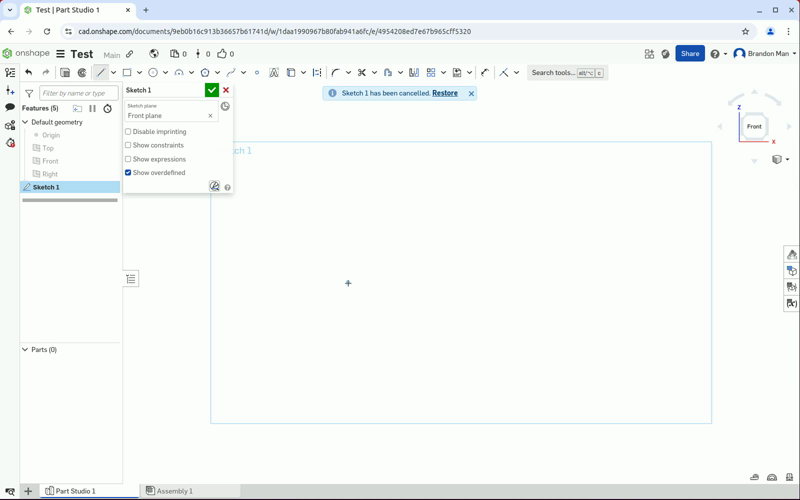
mouse_move(572, 282)
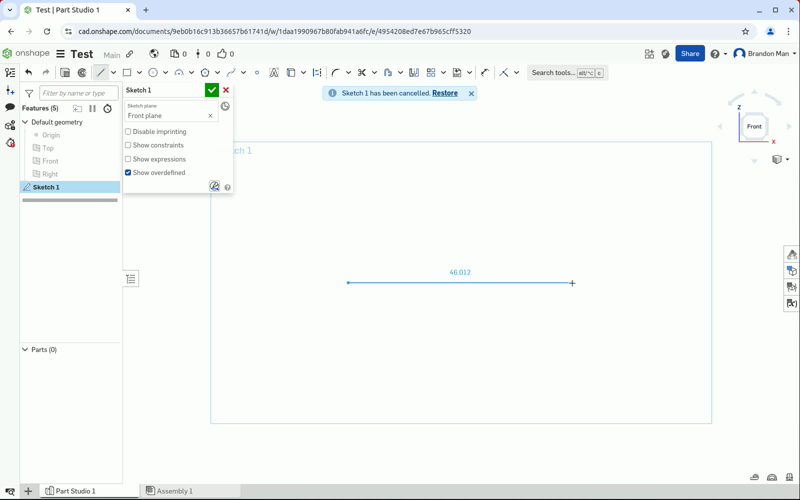
click(572, 282)
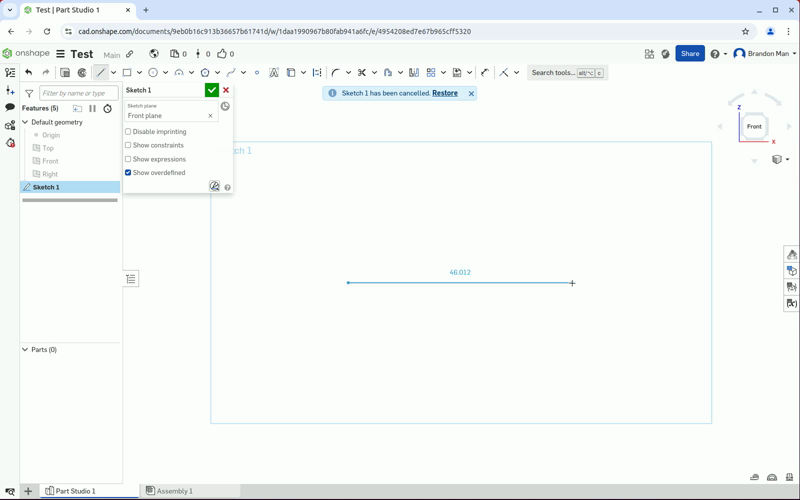
key_up(shift)
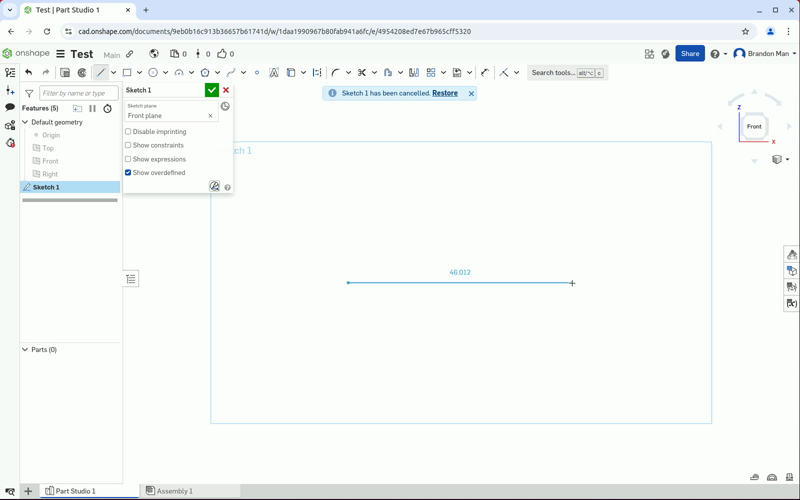
key_down(shift)
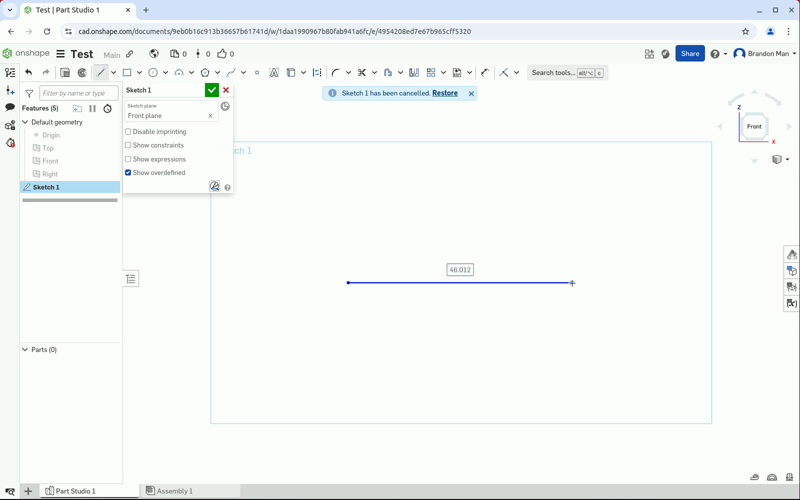
mouse_move(589, 282)
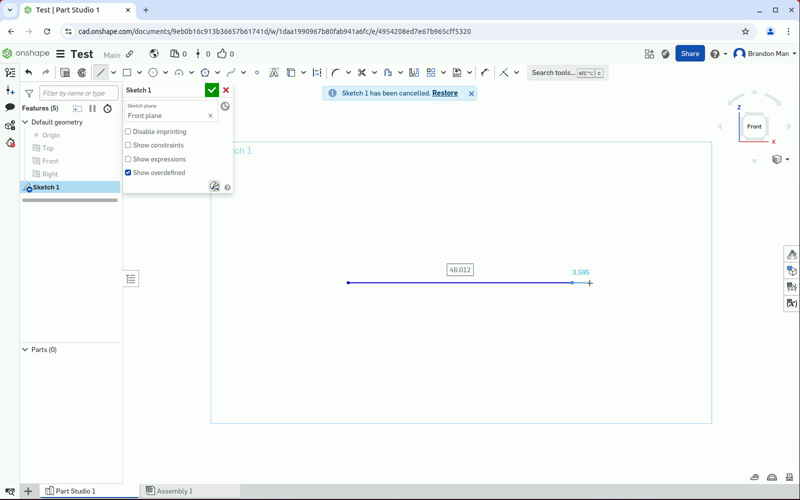
mouse_move(572, 264)
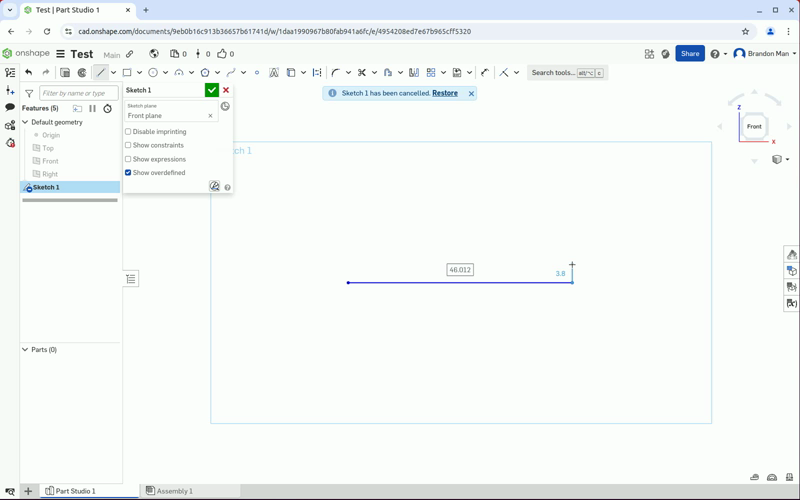
click(572, 264)
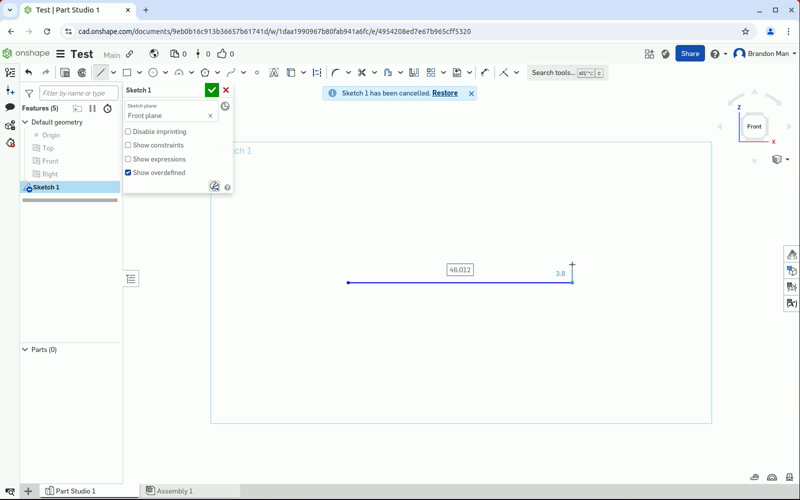
key_up(shift)
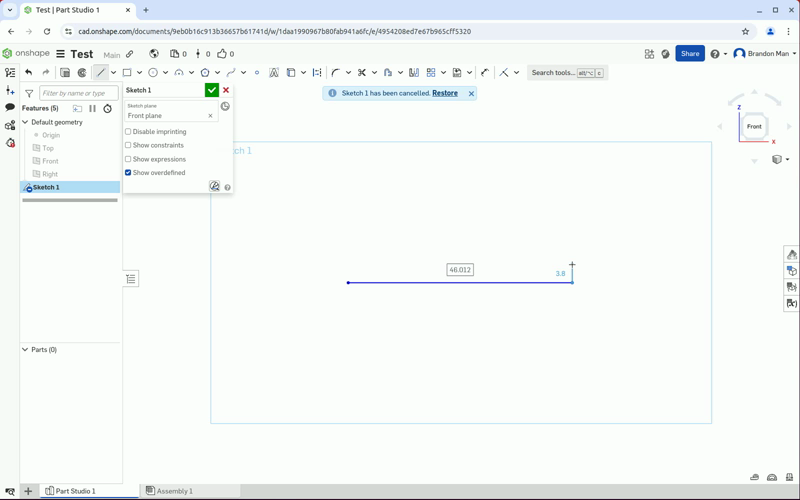
key_down(shift)
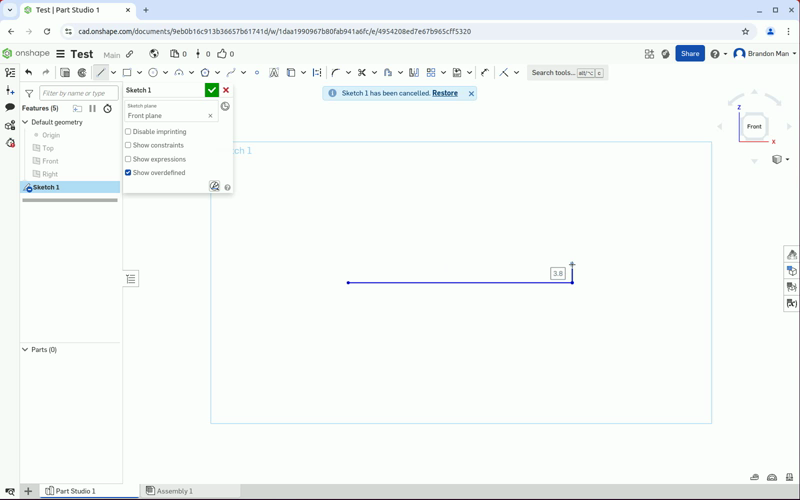
mouse_move(348, 264)
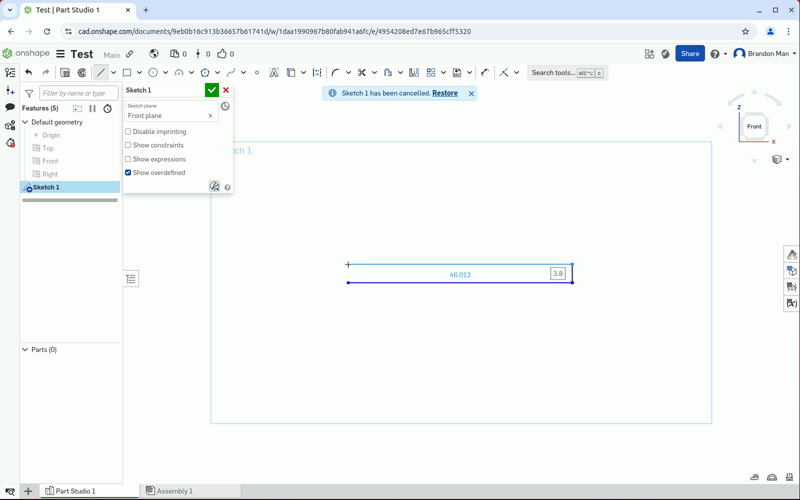
click(348, 264)
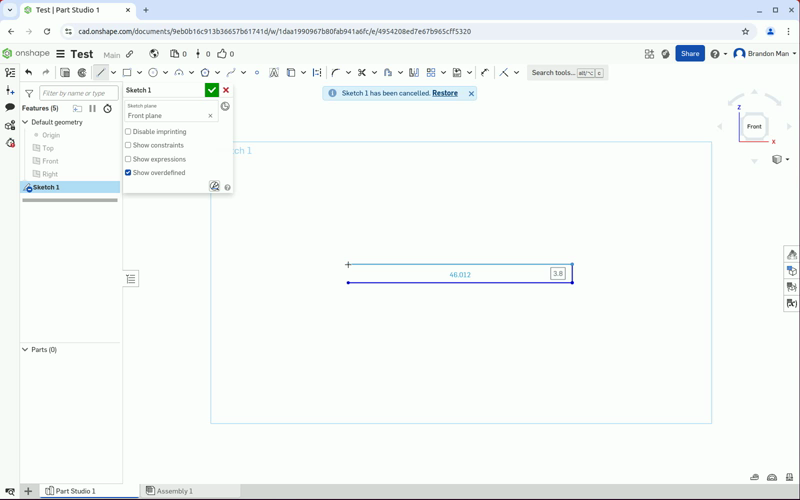
key_up(shift)
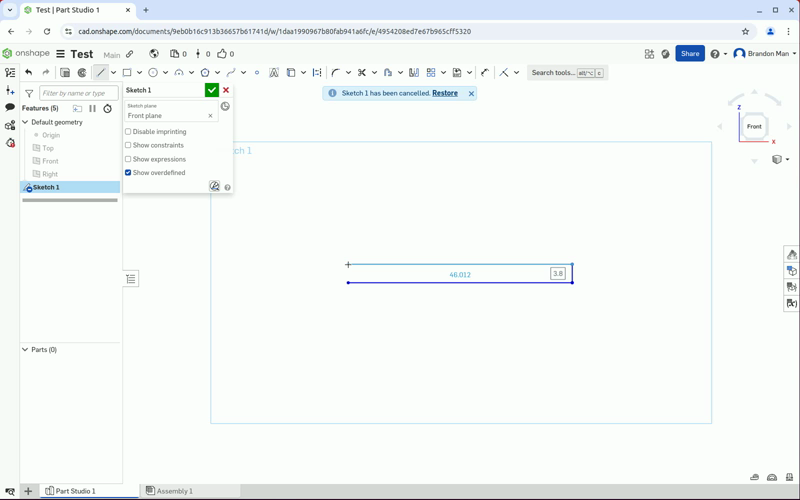
mouse_move(378, 264)
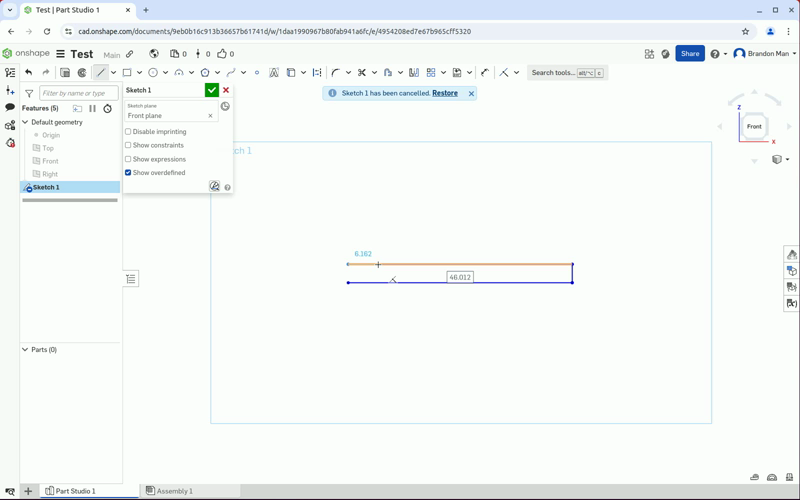
key_down(shift)
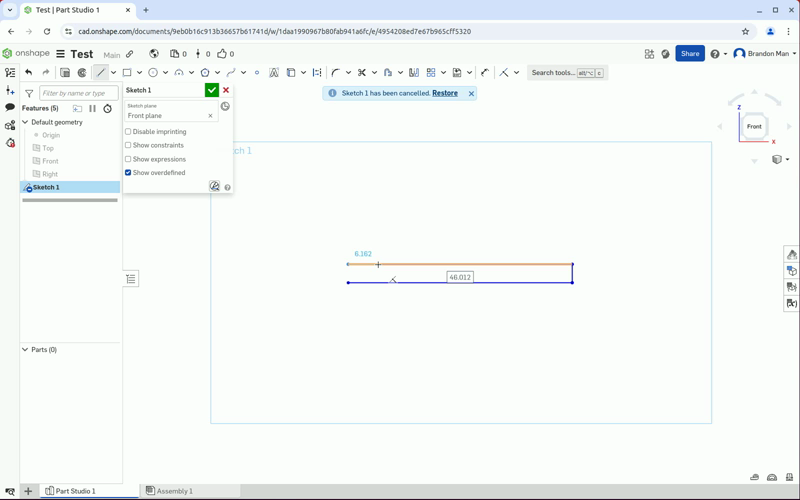
mouse_move(348, 282)
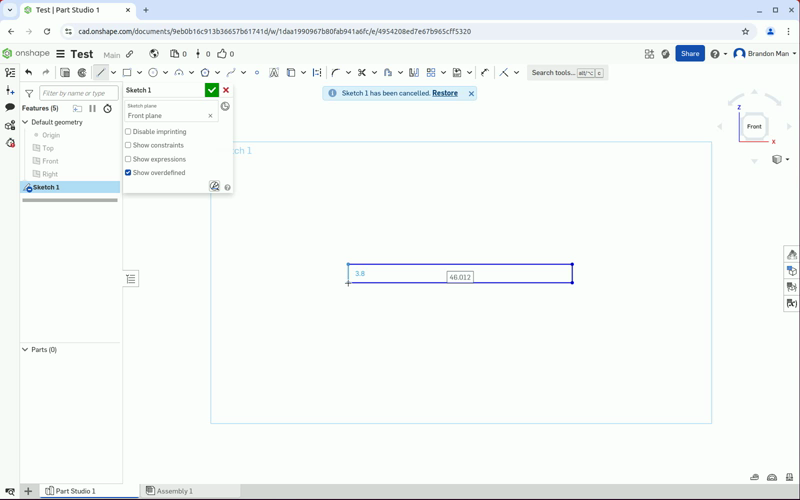
key_up(shift)
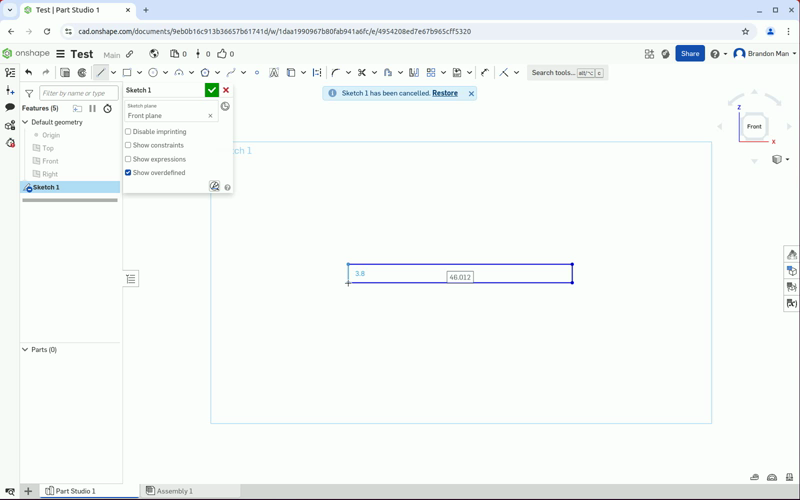
click(348, 282)
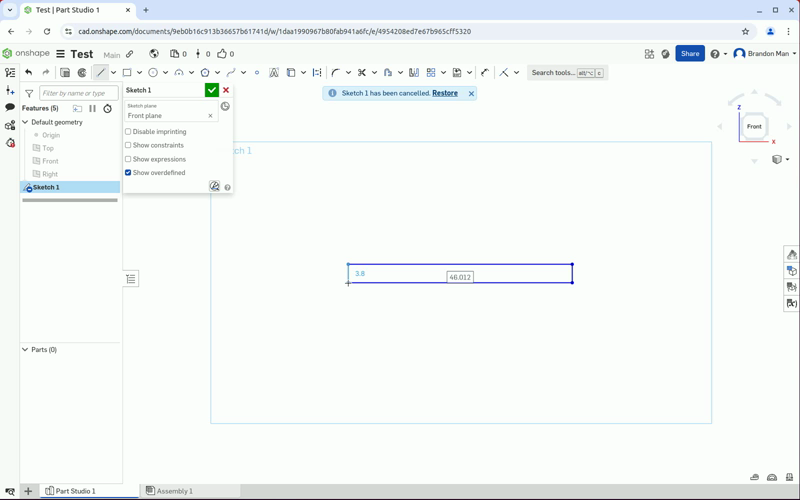
key(esc)
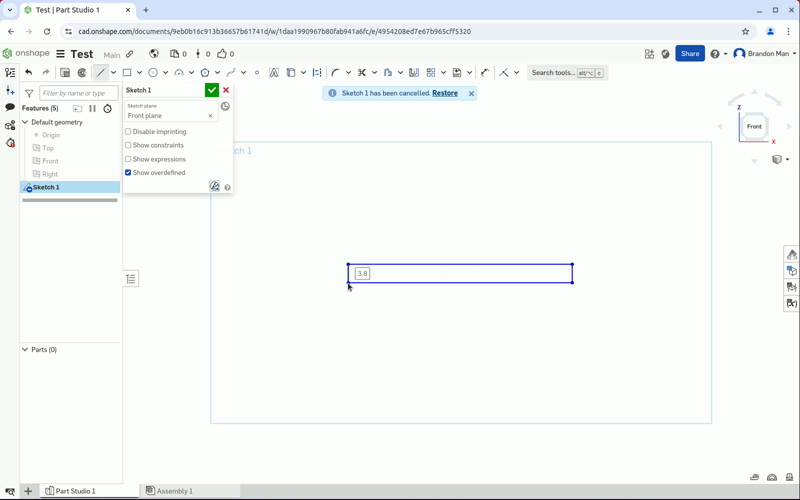
mouse_move(443, 273)
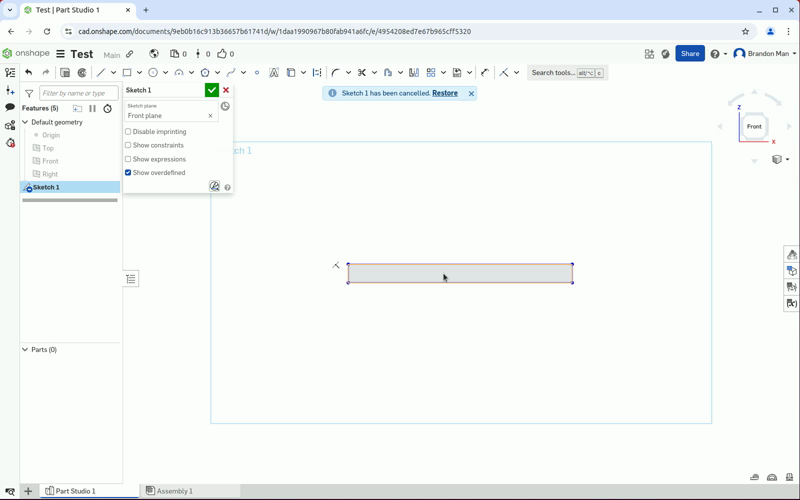
click(443, 273)
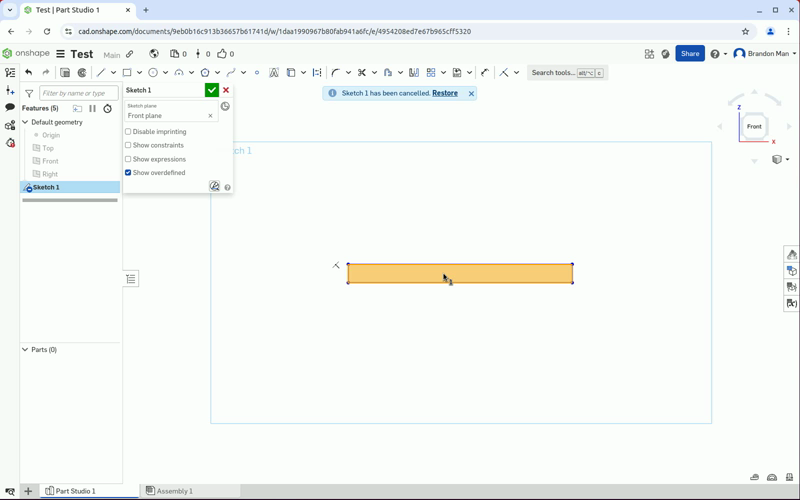
mouse_move(73, 352)
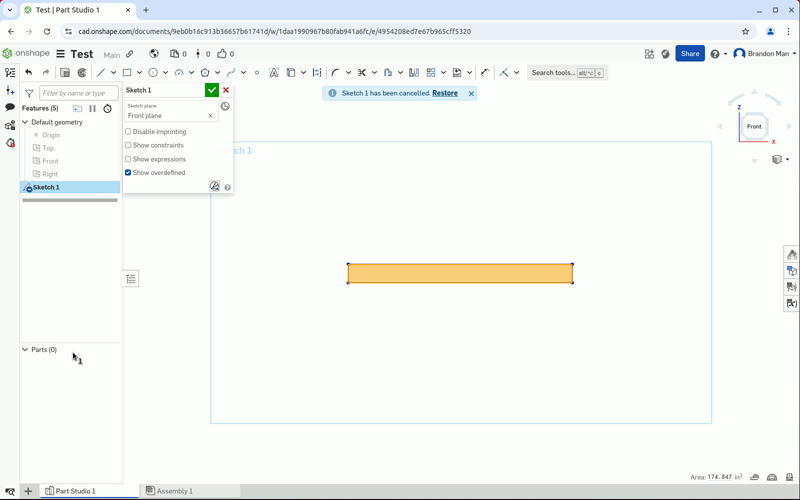
key(shift+y)
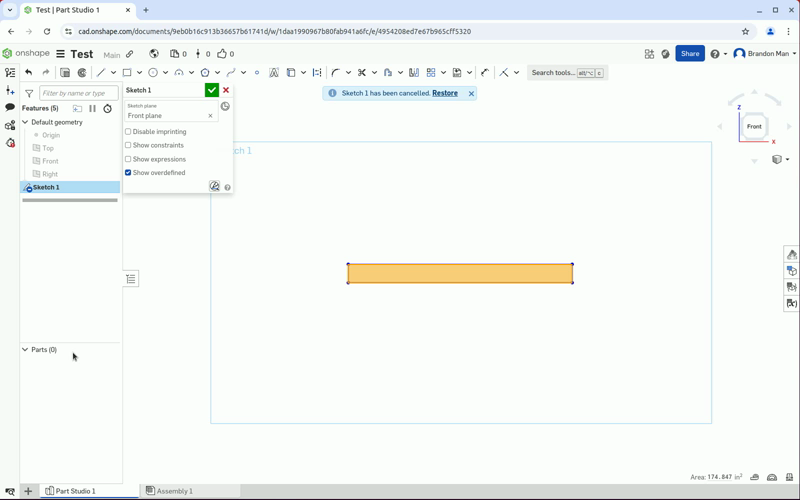
key(shift+e)
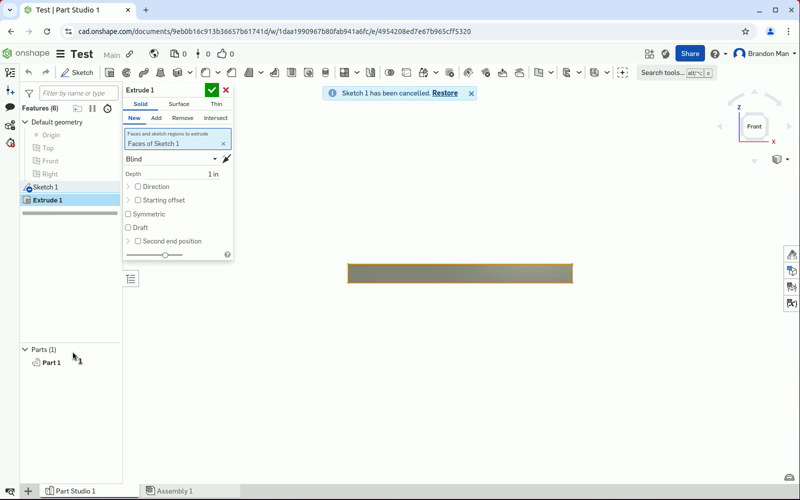
mouse_move(143, 106)
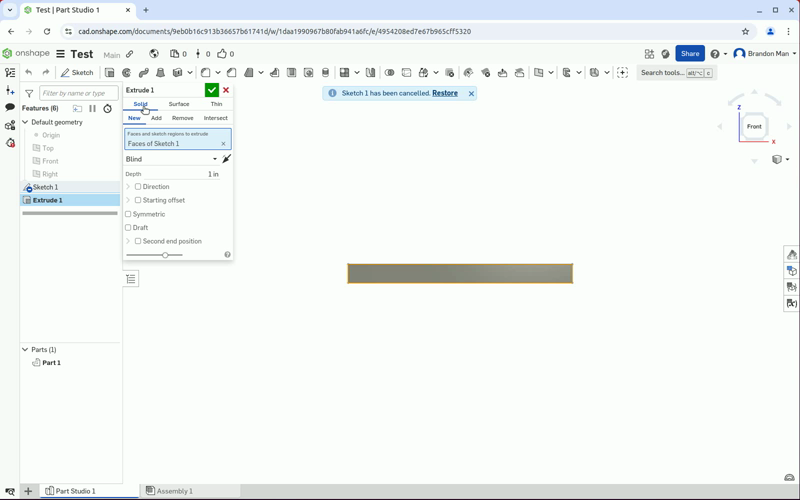
click(143, 106)
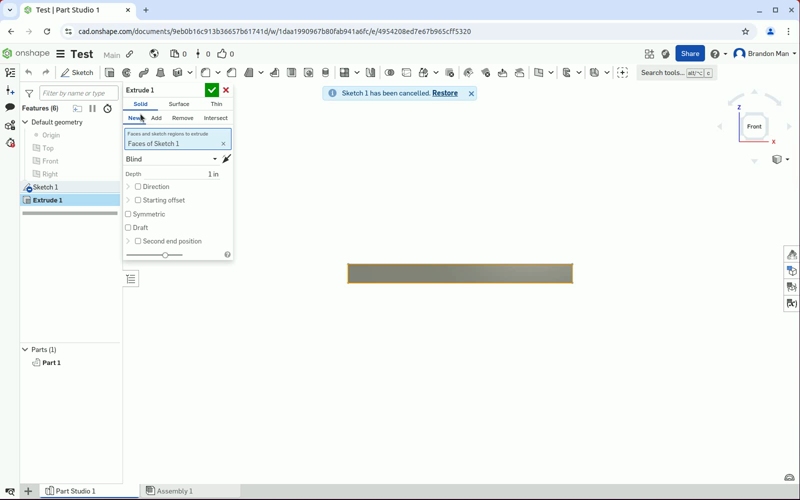
mouse_move(137, 120)
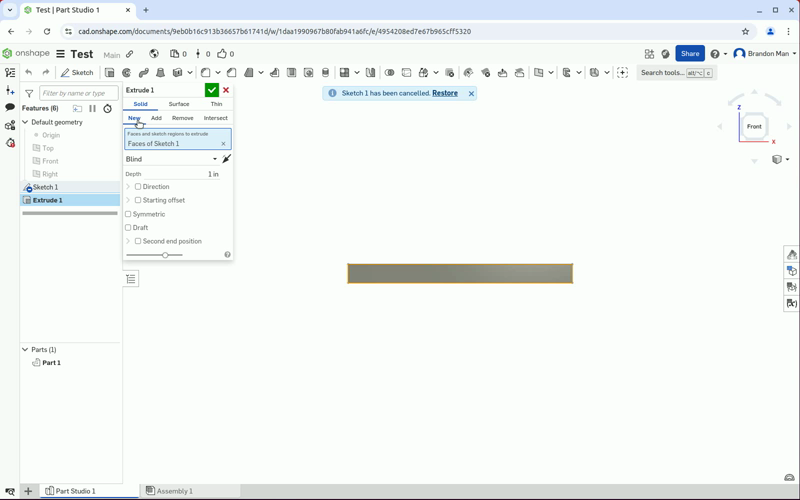
click(137, 120)
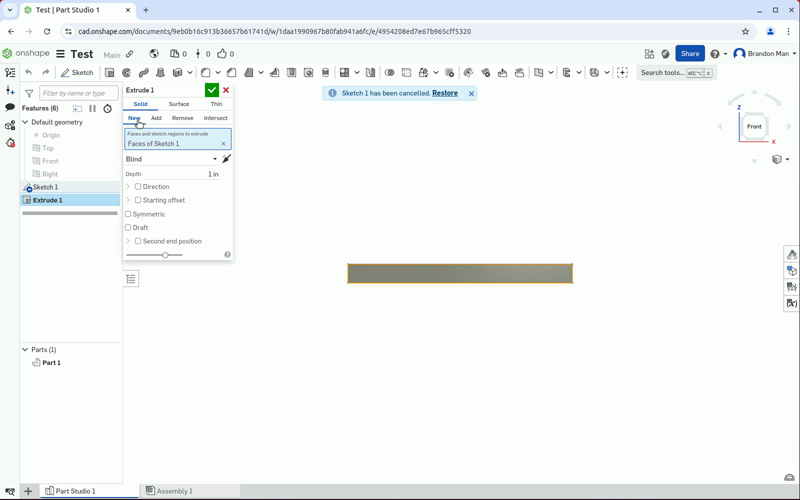
key(tab, 4)
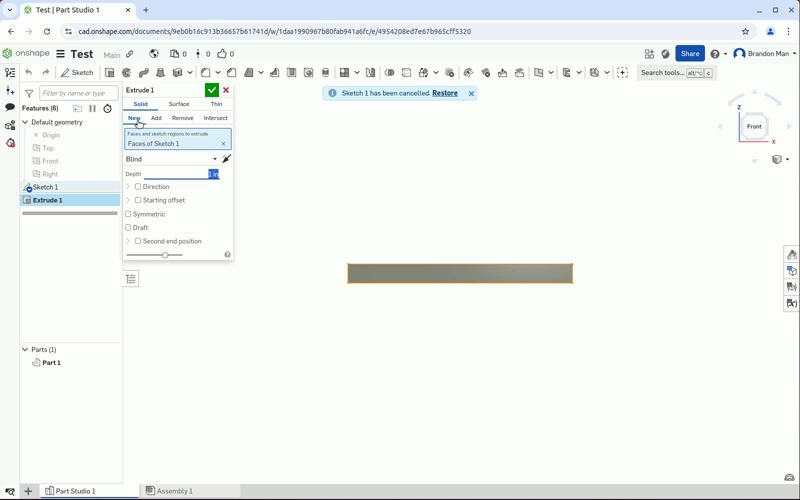
text(1.685)
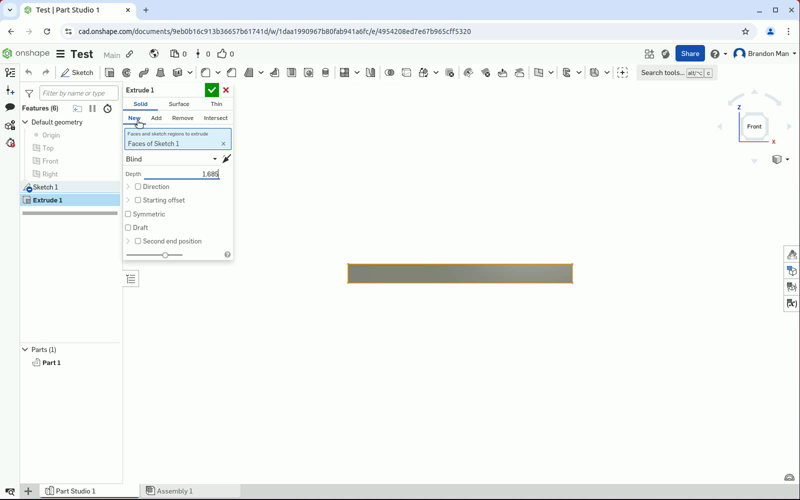
key(enter)
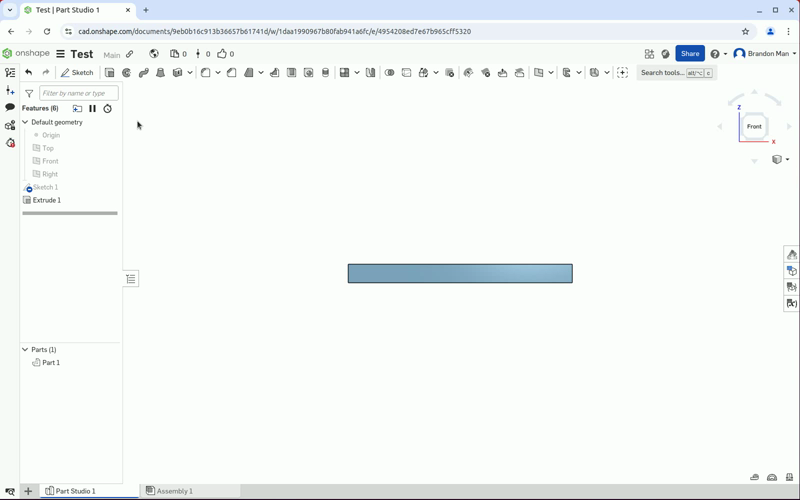
key(shift+h)
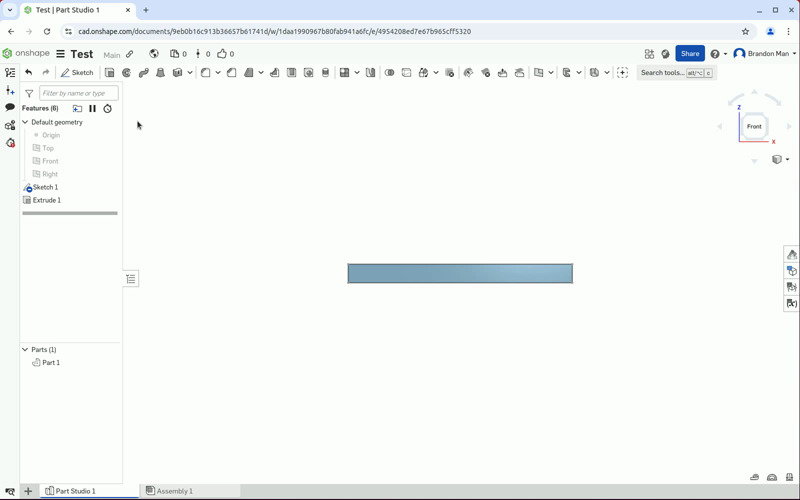
key(shift+h)
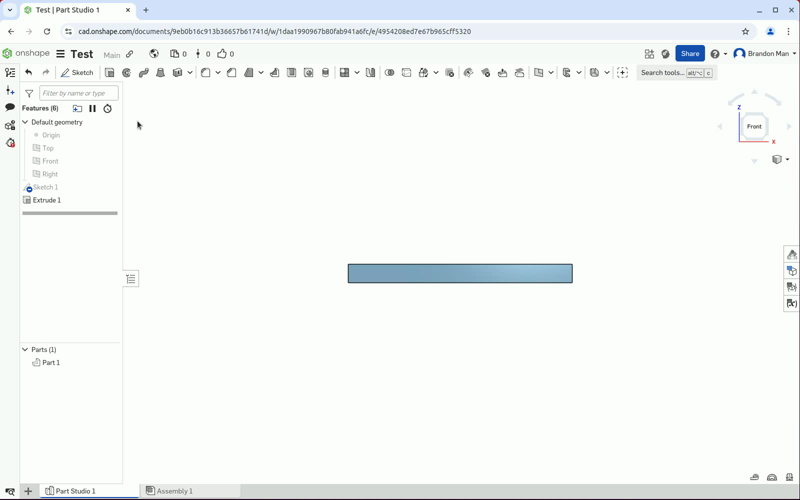
mouse_move(73, 189)
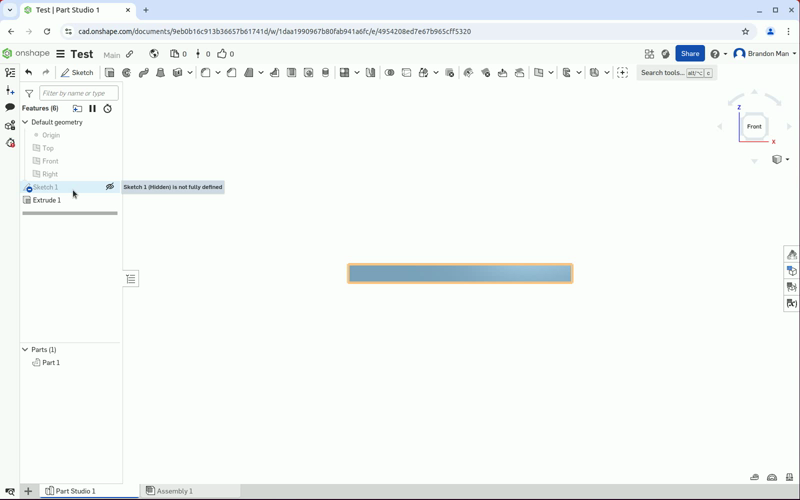
click(73, 189)
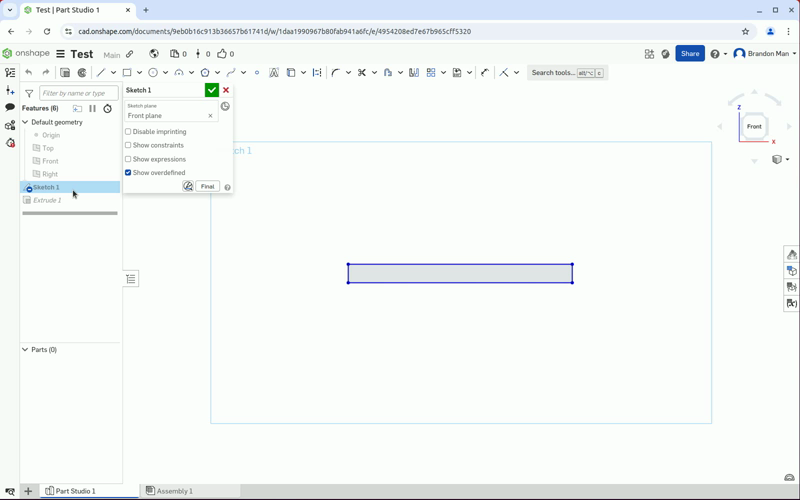
mouse_move(229, 92)
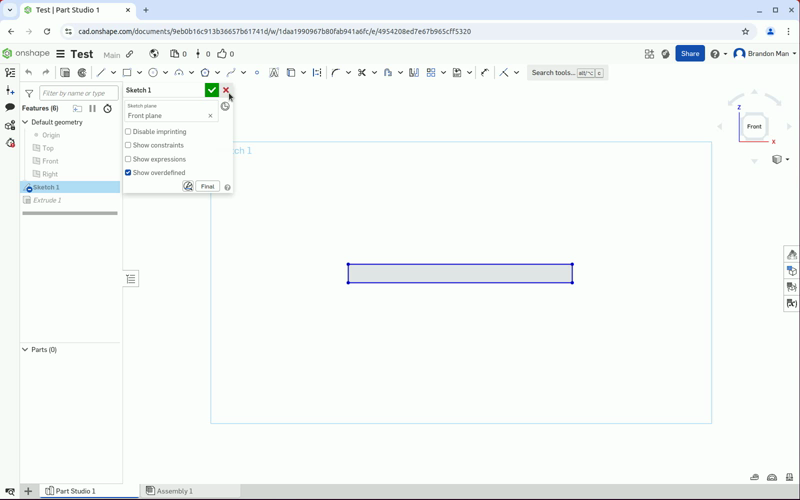
click(229, 92)
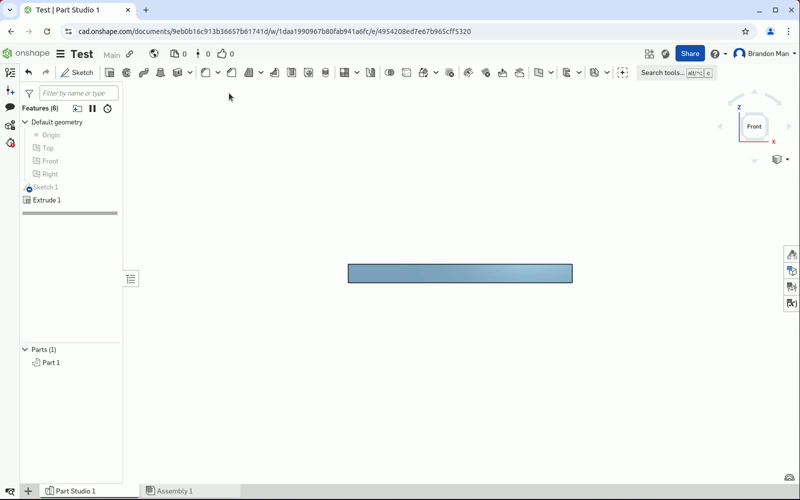
mouse_move(541, 75)
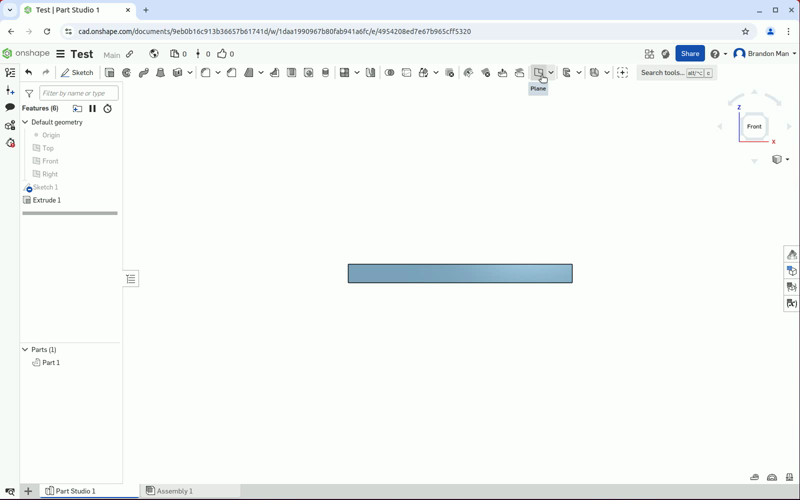
click(541, 75)
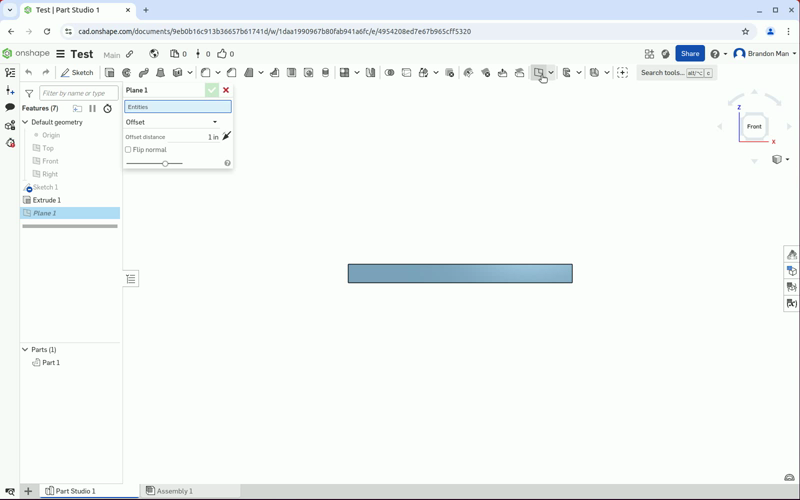
mouse_move(73, 163)
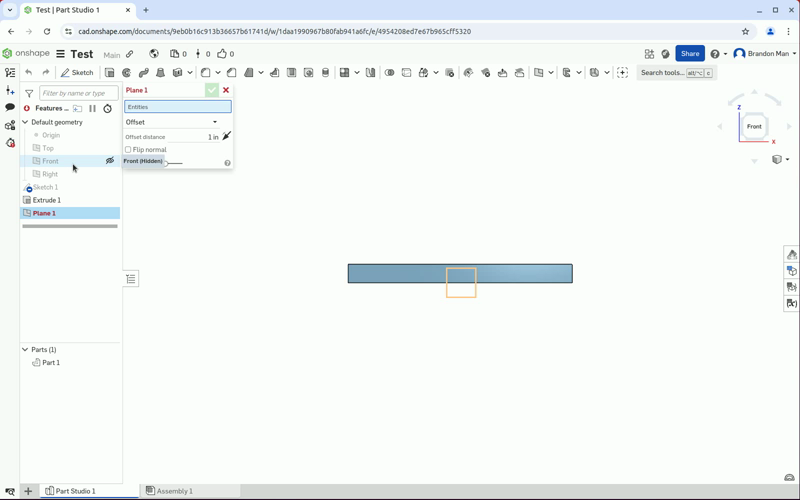
click(73, 163)
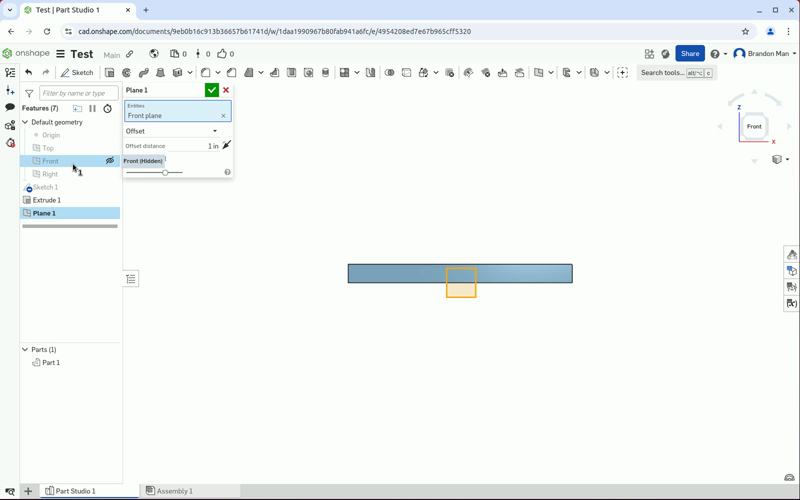
key(tab, 2)
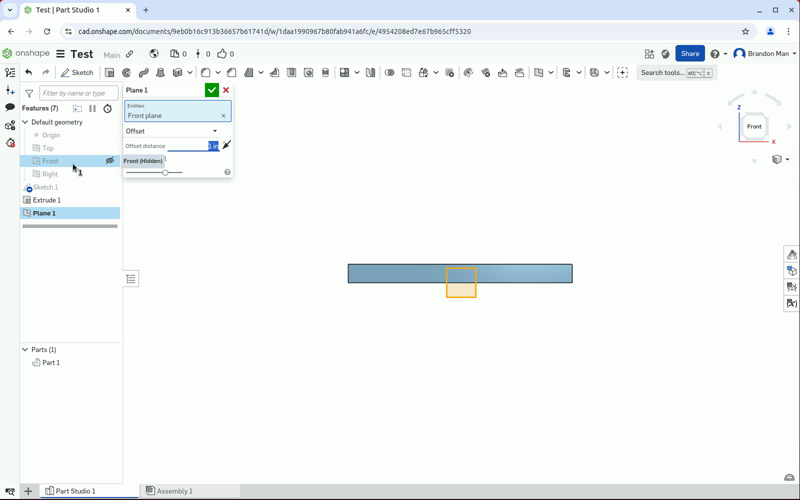
text(1.695)
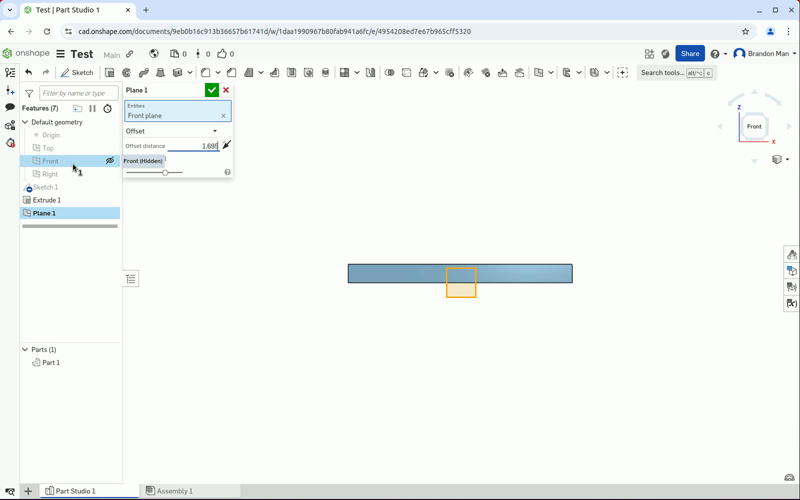
key(enter, 2)
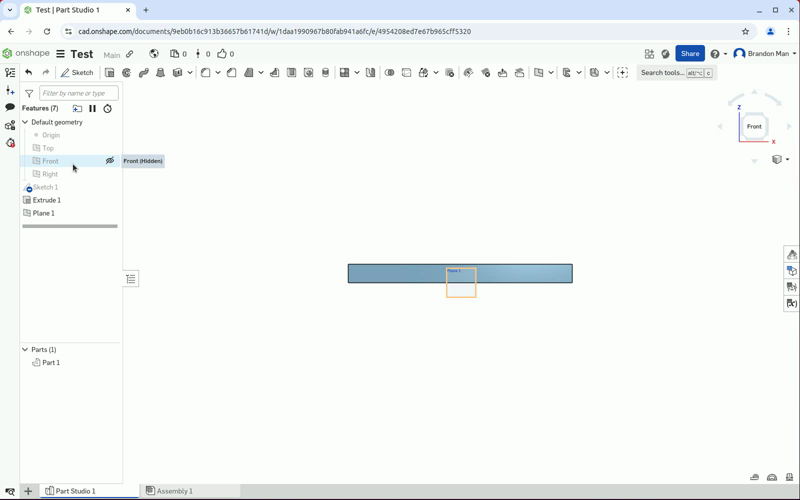
key(shift+s)
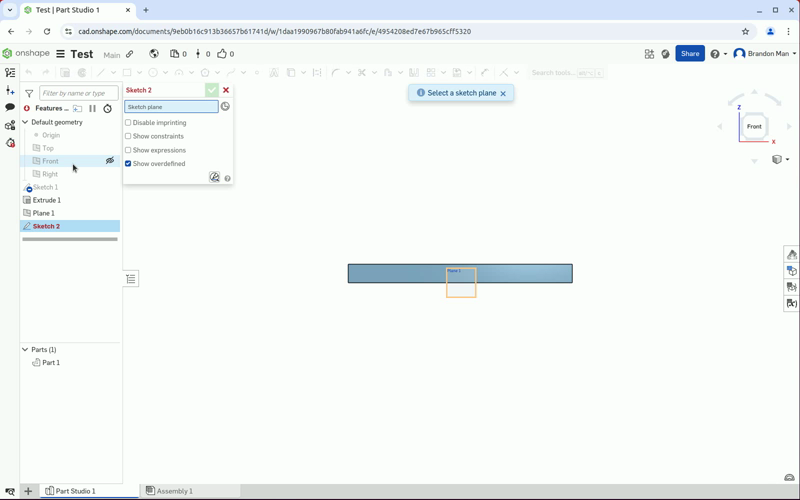
mouse_move(73, 215)
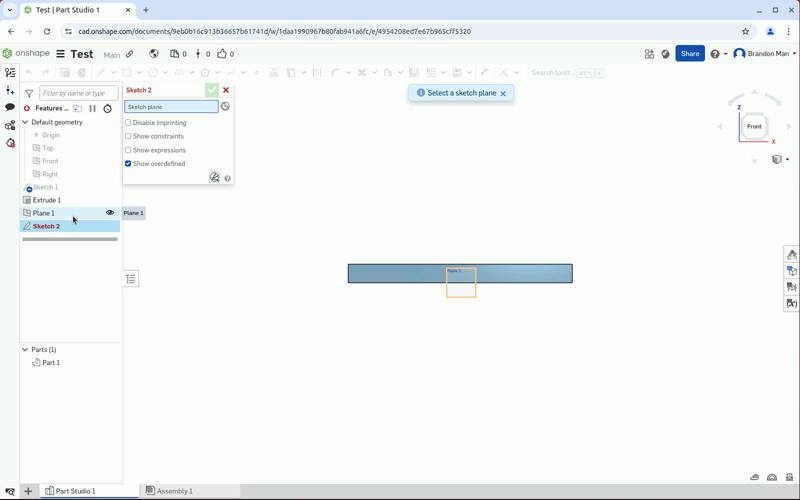
click(73, 215)
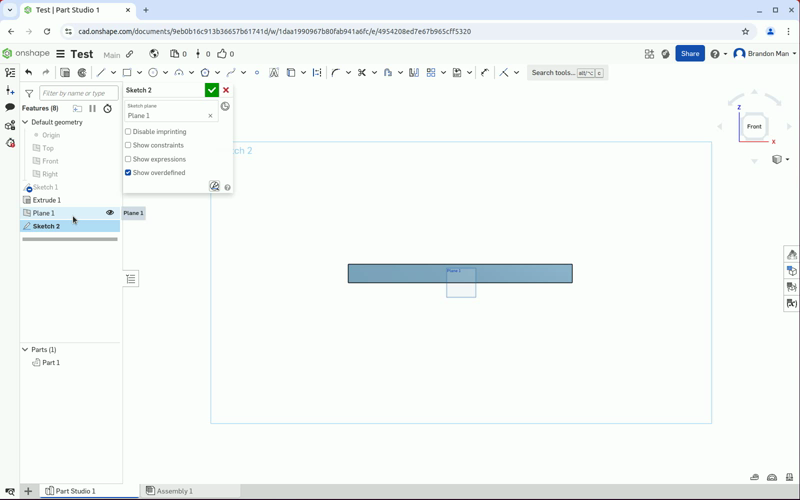
mouse_move(73, 352)
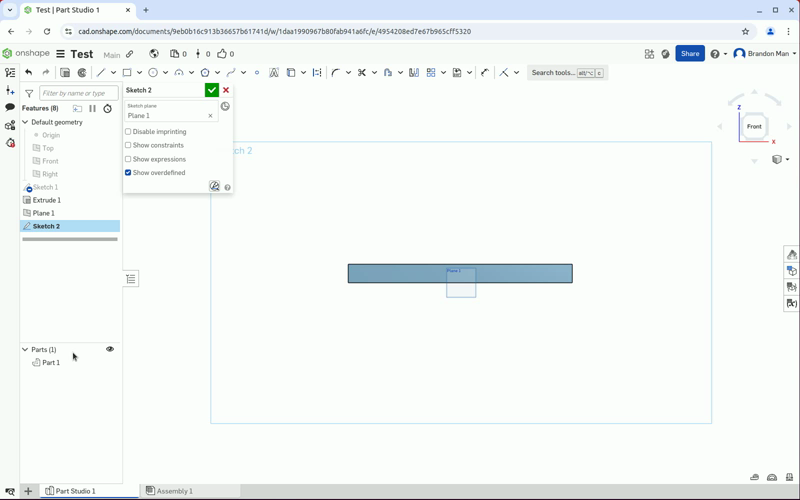
key(y)
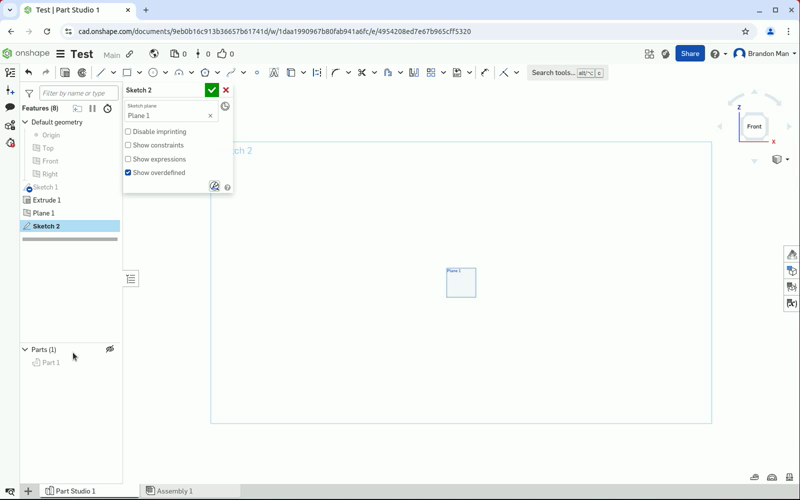
key(l)
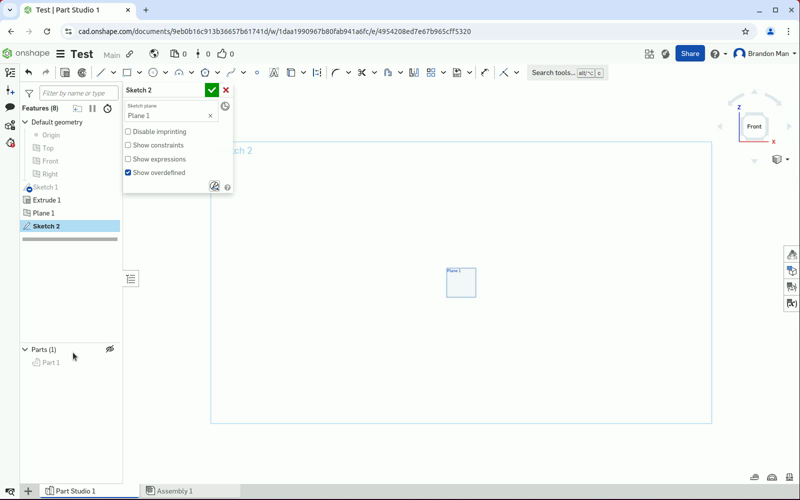
key_down(shift)
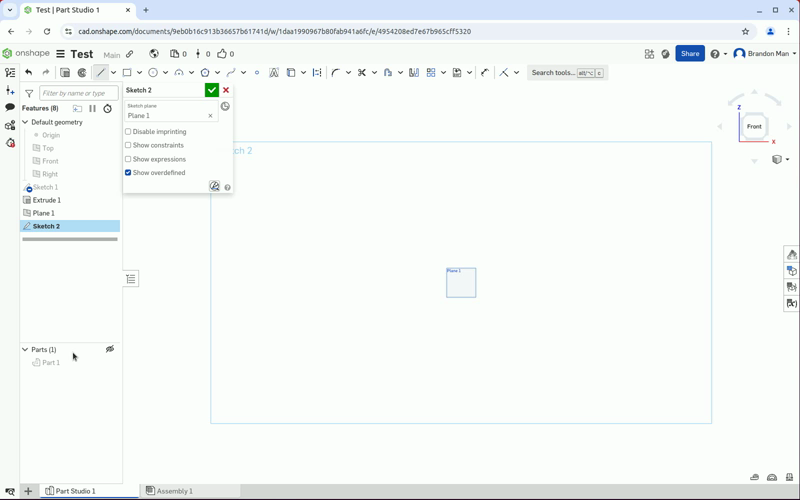
mouse_move(361, 282)
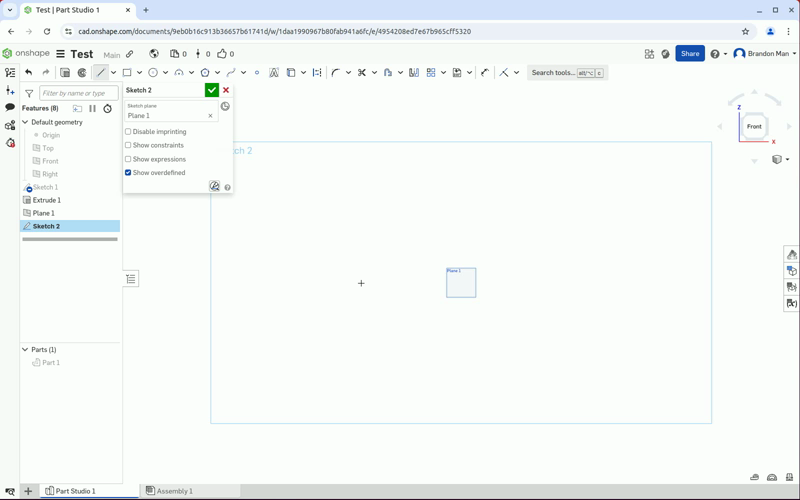
click(361, 282)
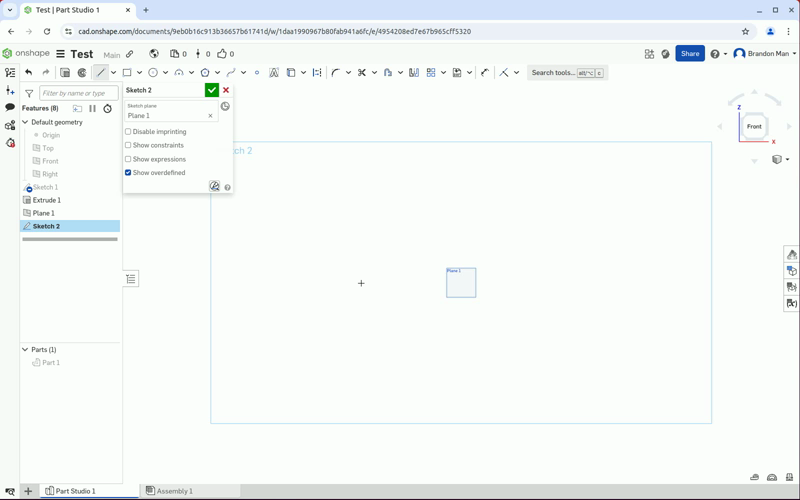
key_up(shift)
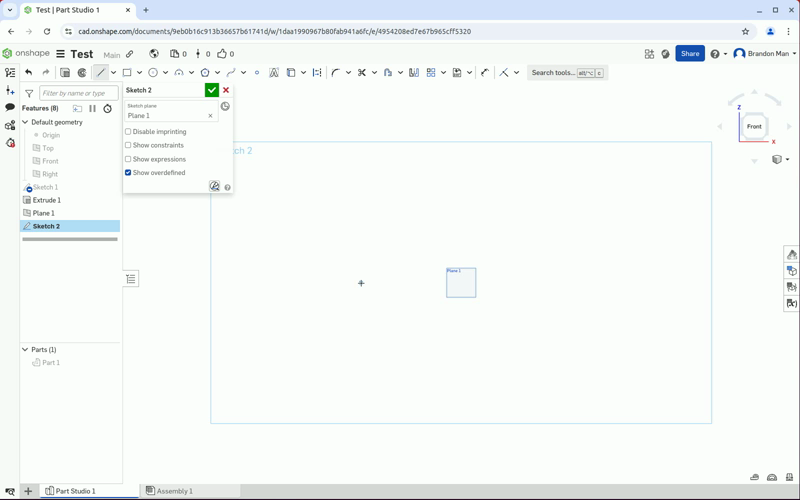
key_down(shift)
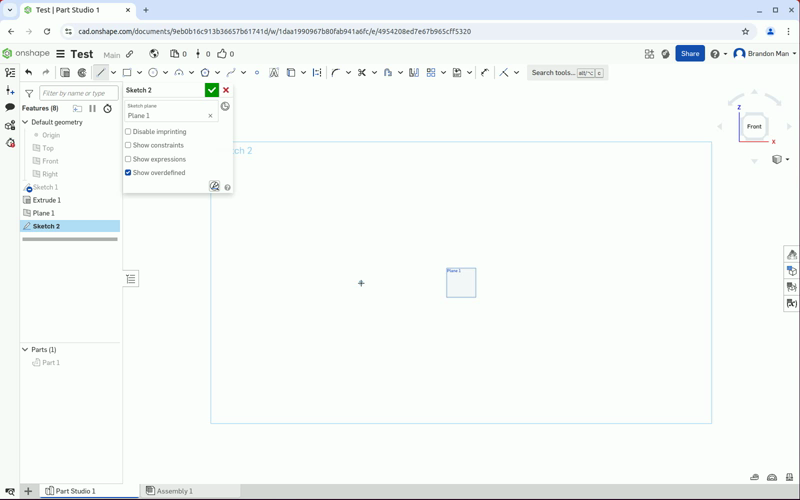
mouse_move(558, 282)
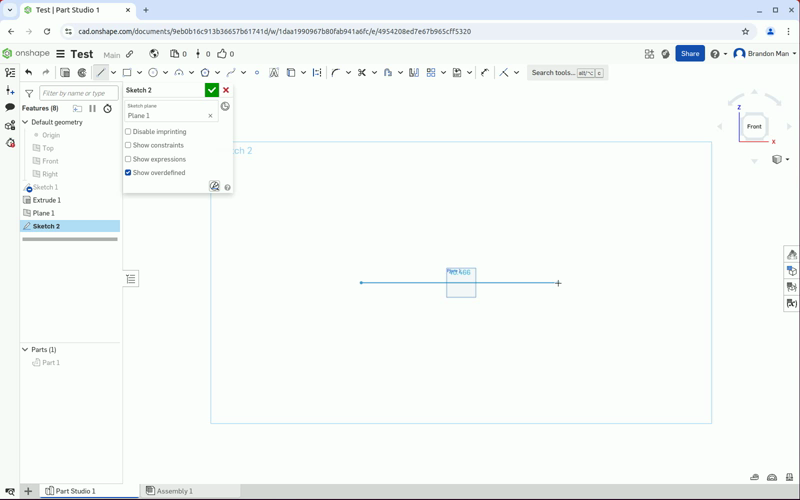
click(558, 282)
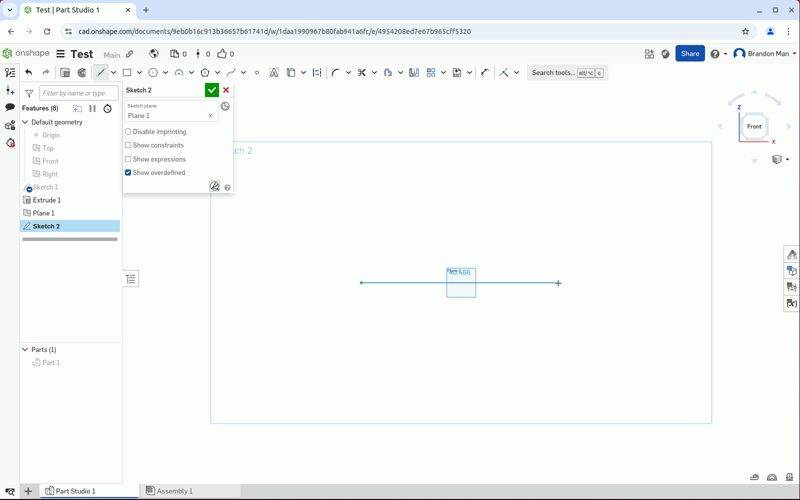
key_up(shift)
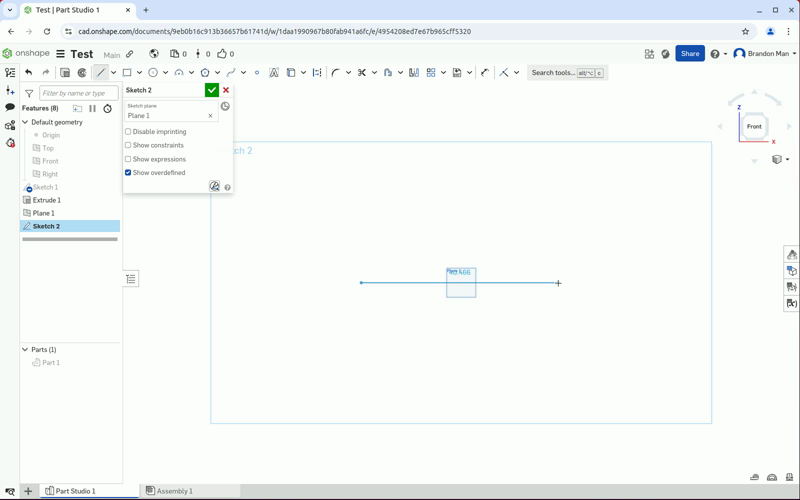
key_down(shift)
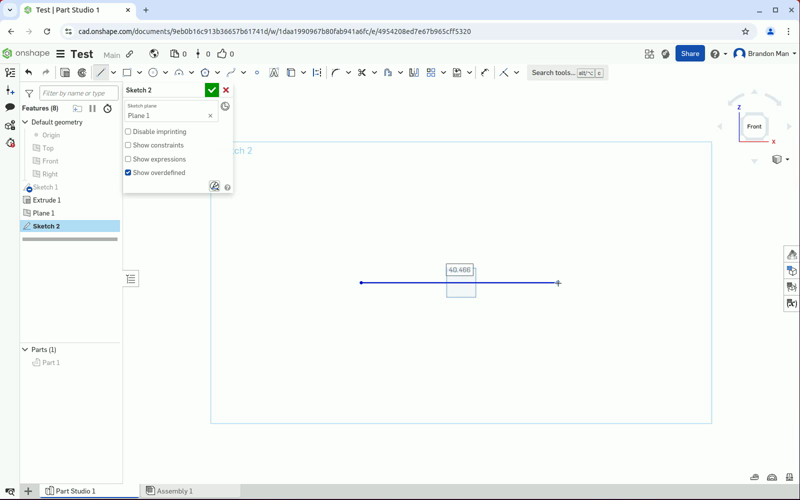
mouse_move(588, 282)
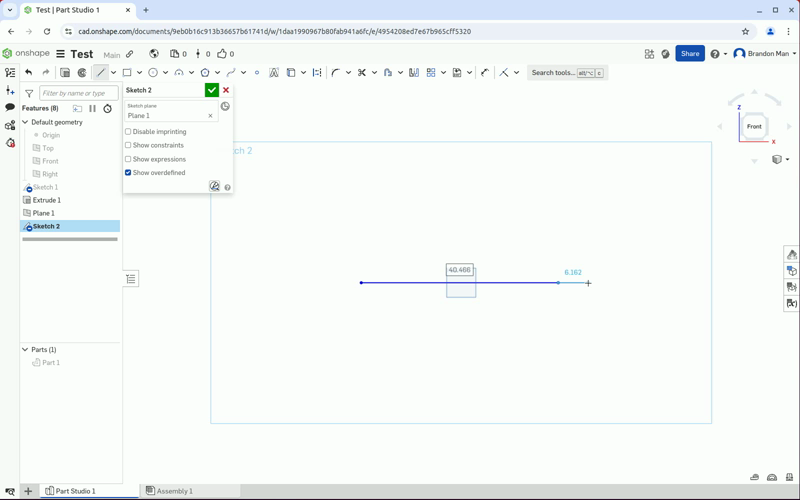
mouse_move(558, 264)
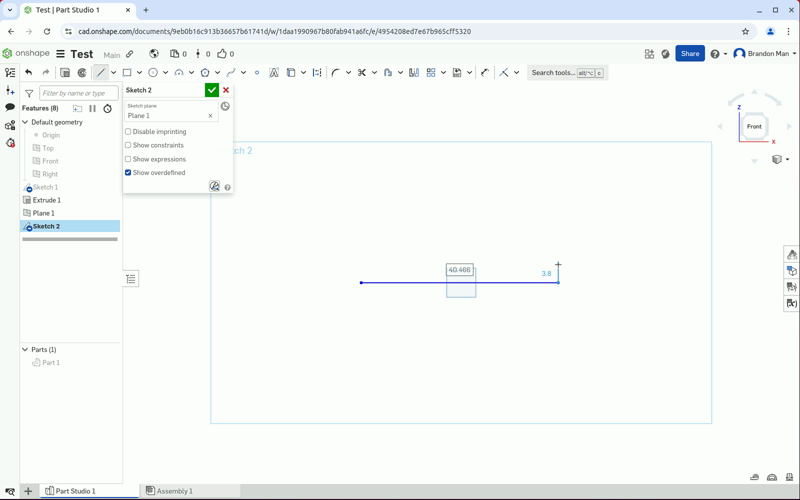
click(558, 264)
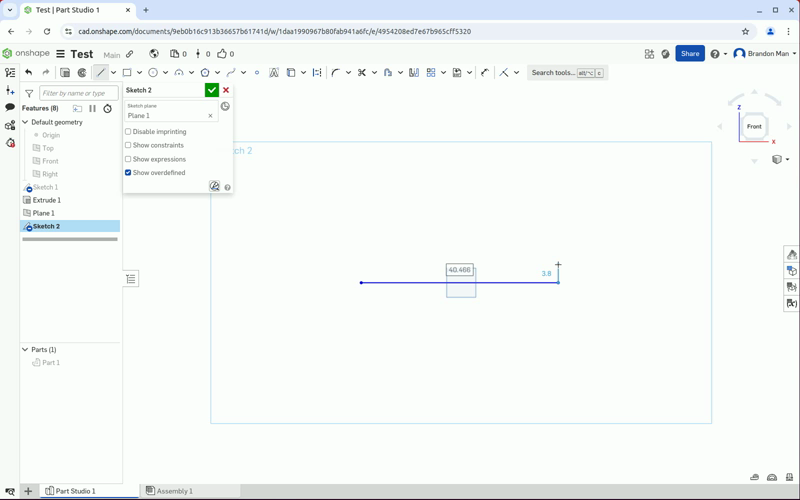
key_up(shift)
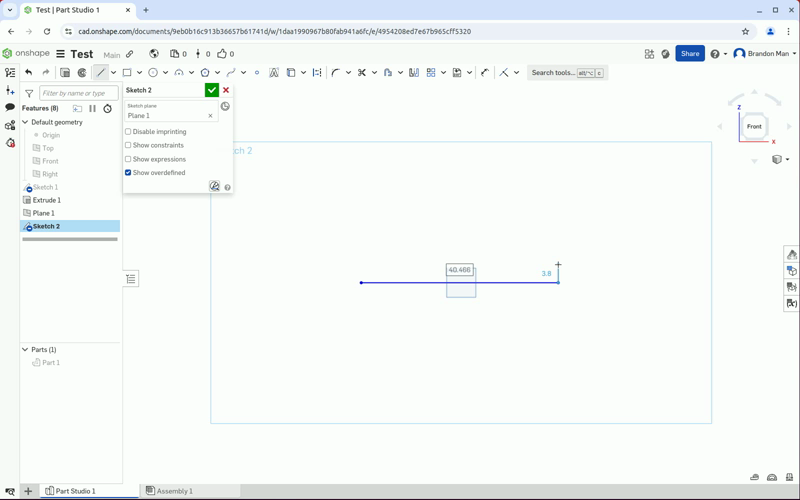
key_down(shift)
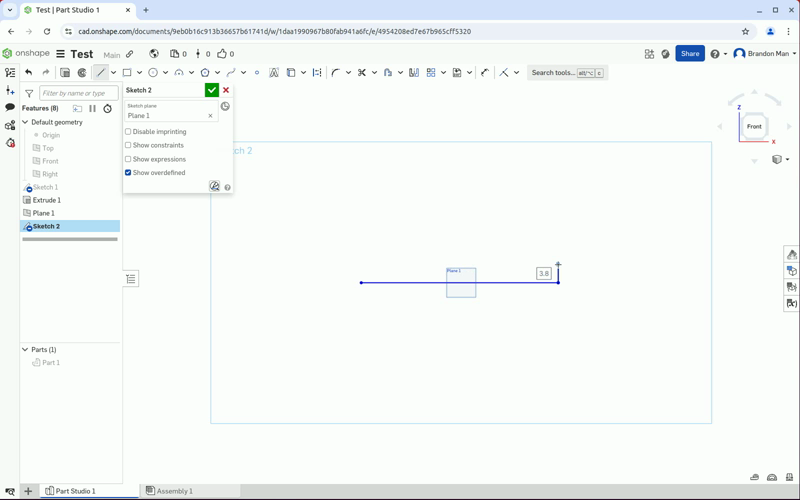
mouse_move(361, 264)
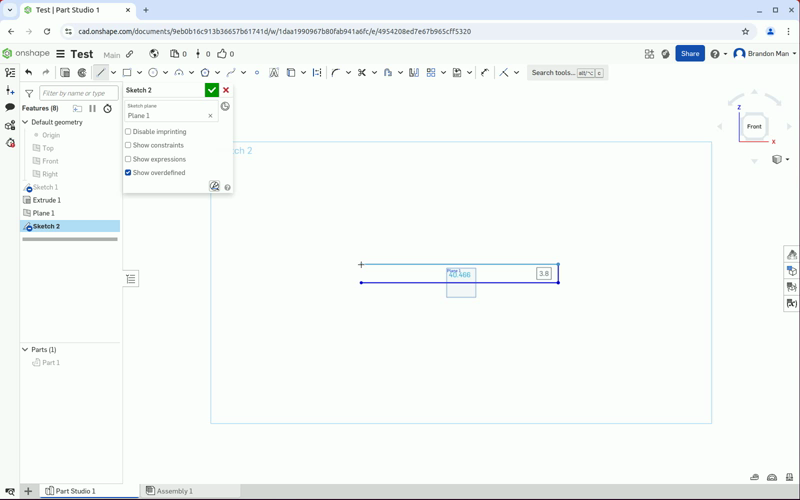
click(361, 264)
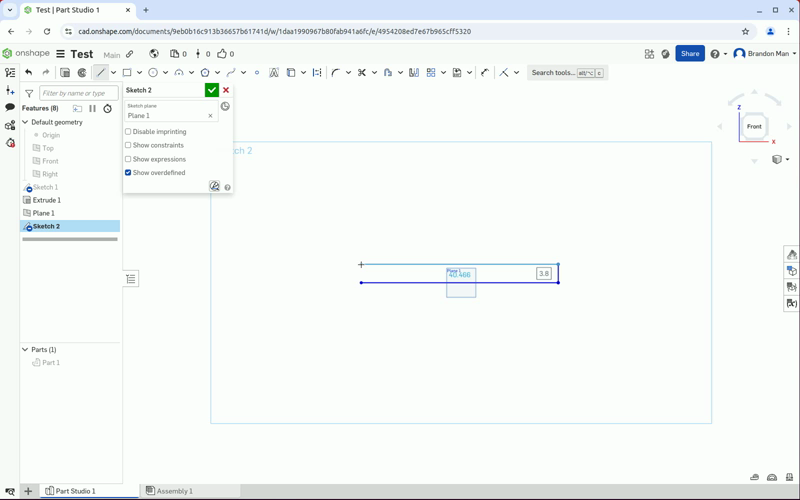
key_up(shift)
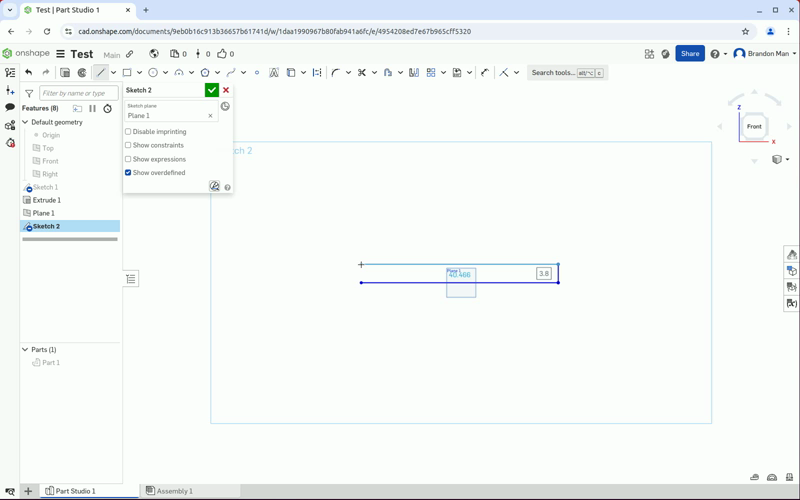
mouse_move(391, 264)
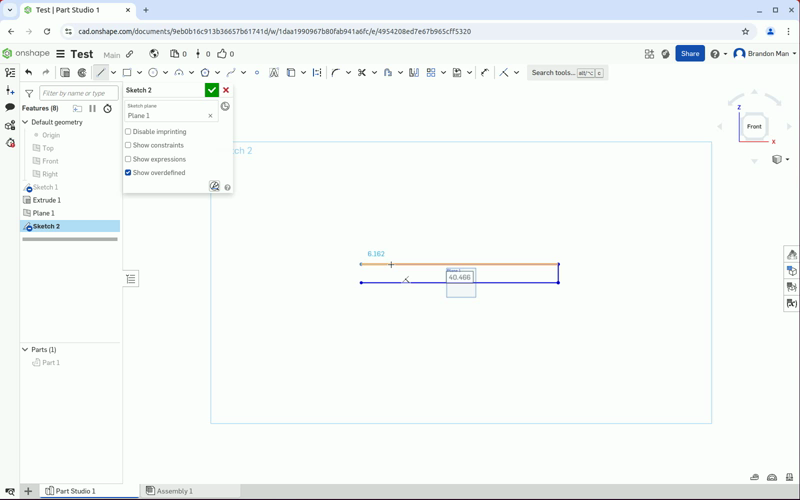
key_down(shift)
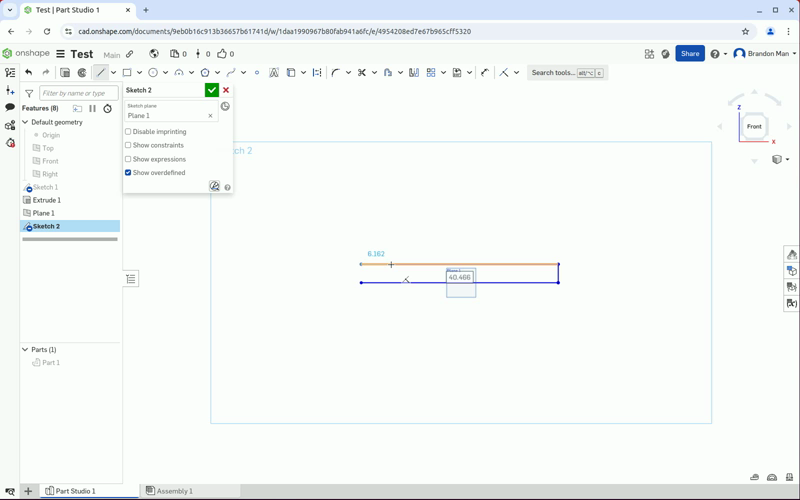
mouse_move(361, 282)
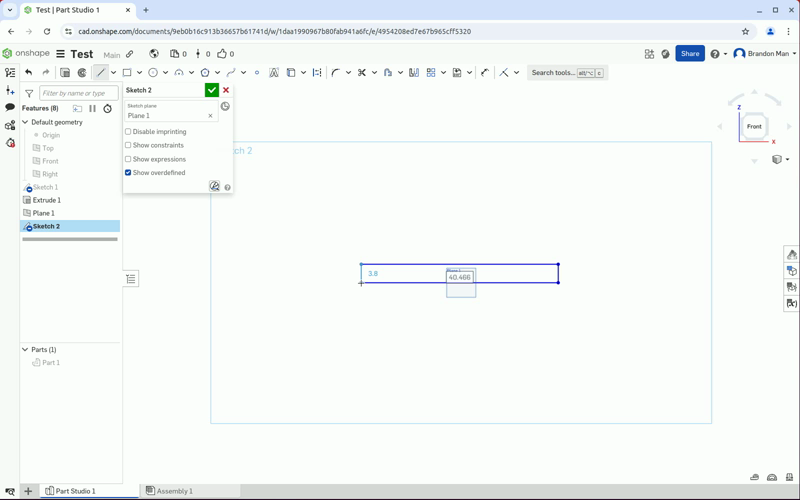
key_up(shift)
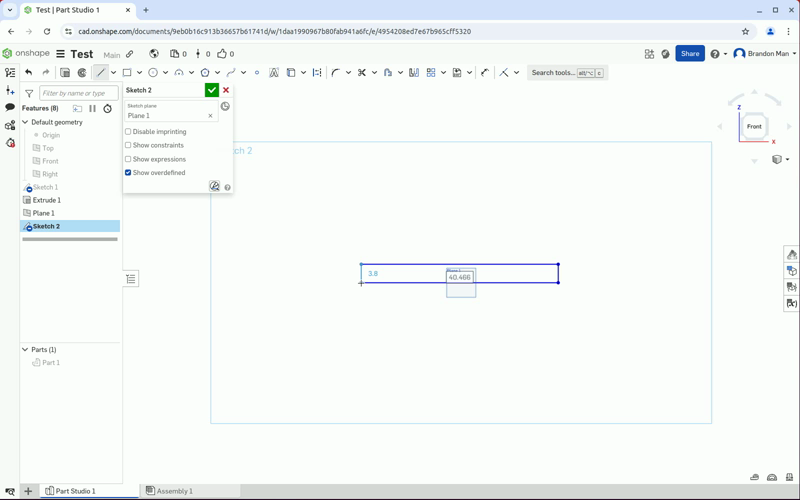
click(361, 282)
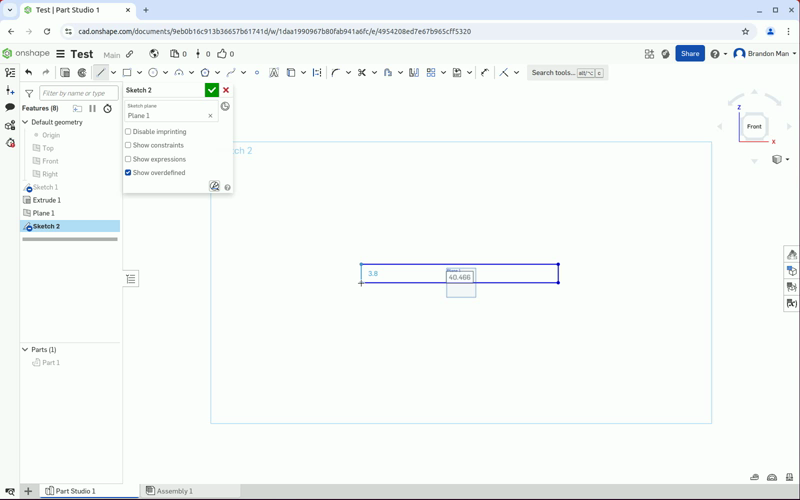
key(esc)
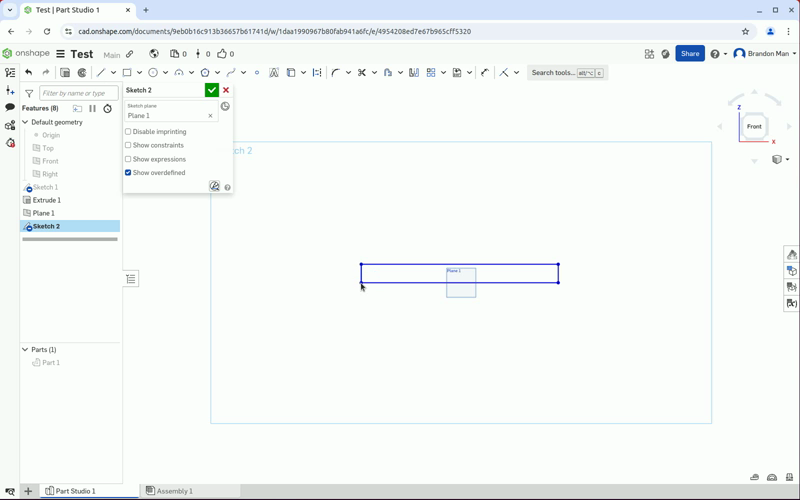
mouse_move(392, 269)
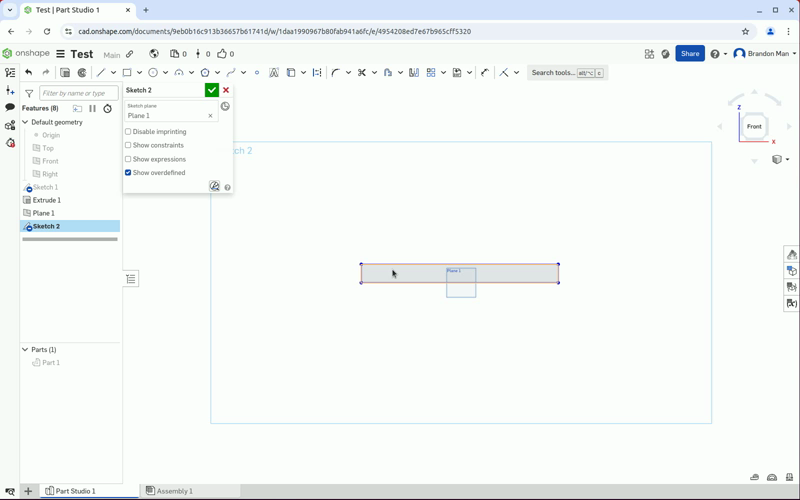
click(392, 269)
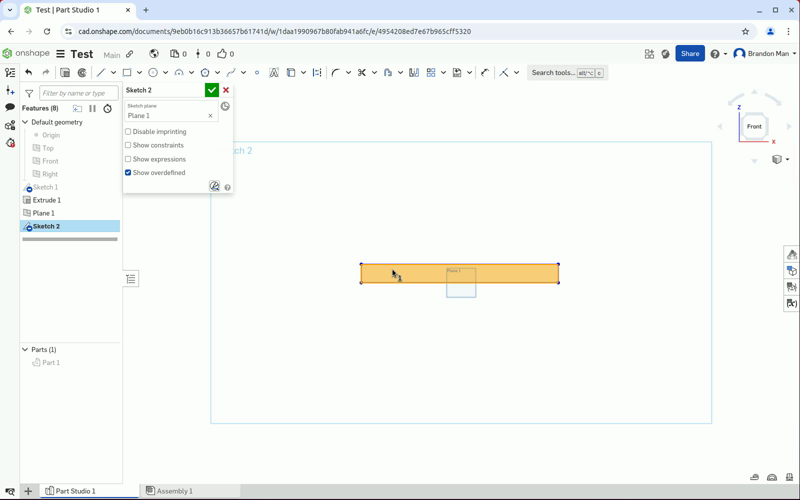
mouse_move(73, 352)
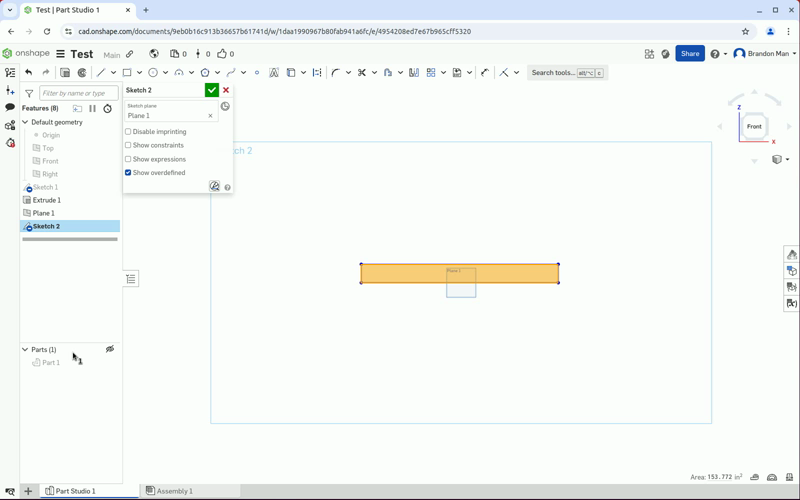
key(shift+y)
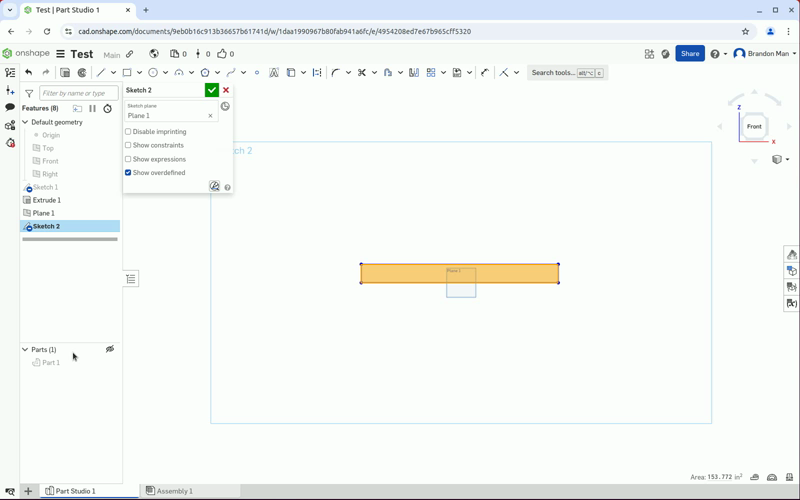
key(shift+e)
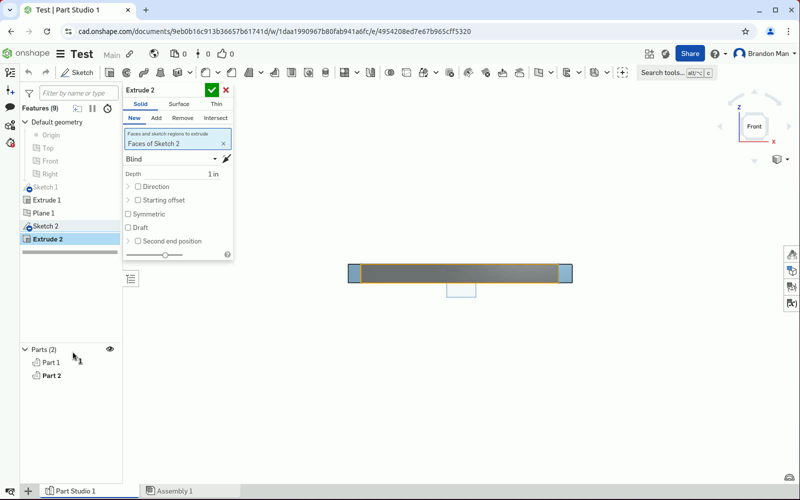
mouse_move(143, 106)
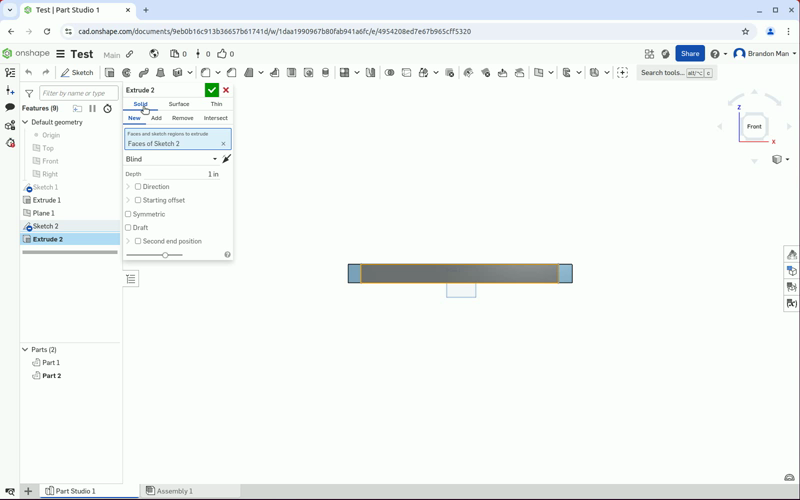
click(143, 106)
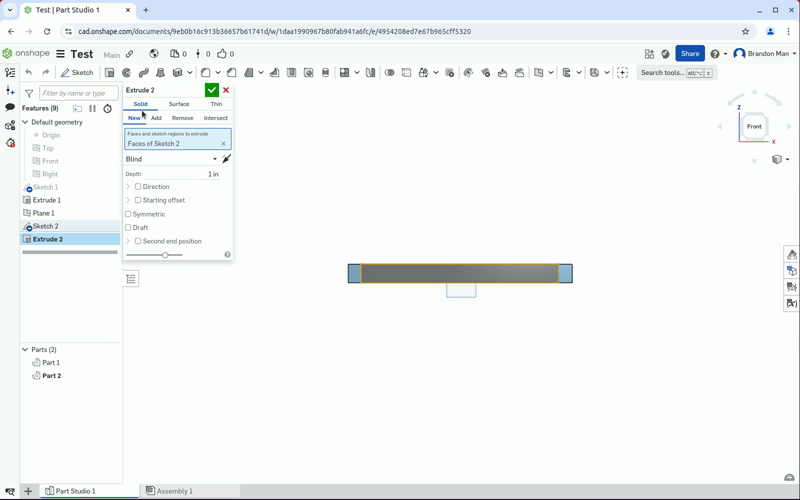
mouse_move(137, 120)
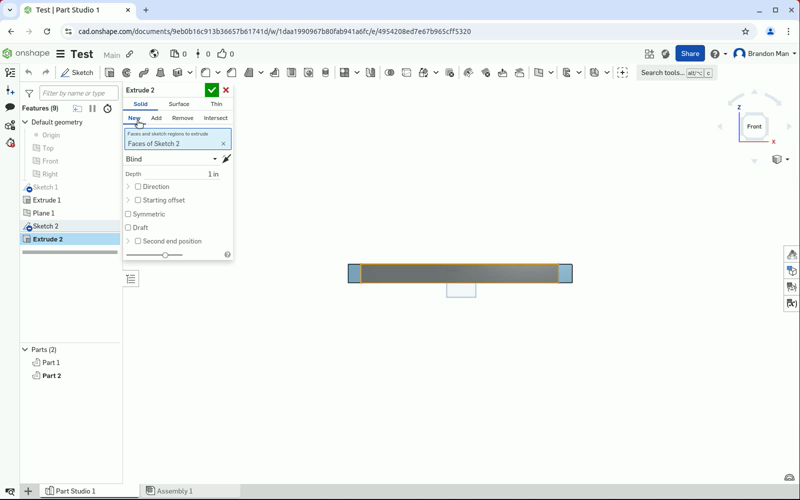
click(137, 120)
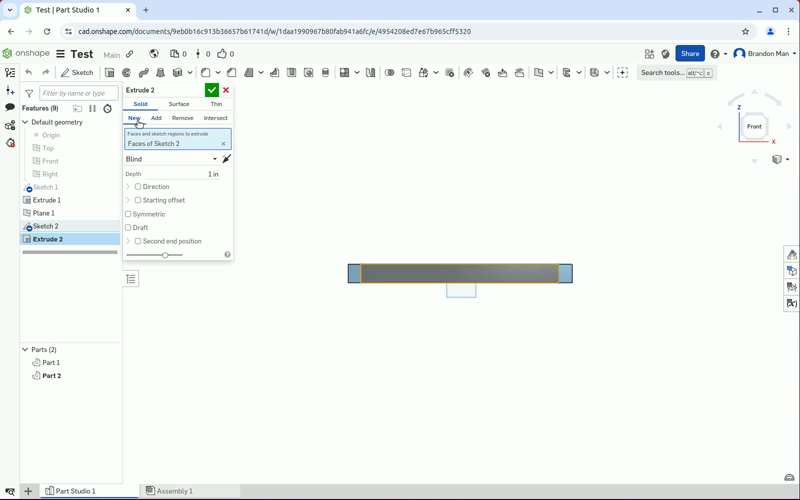
key(tab, 4)
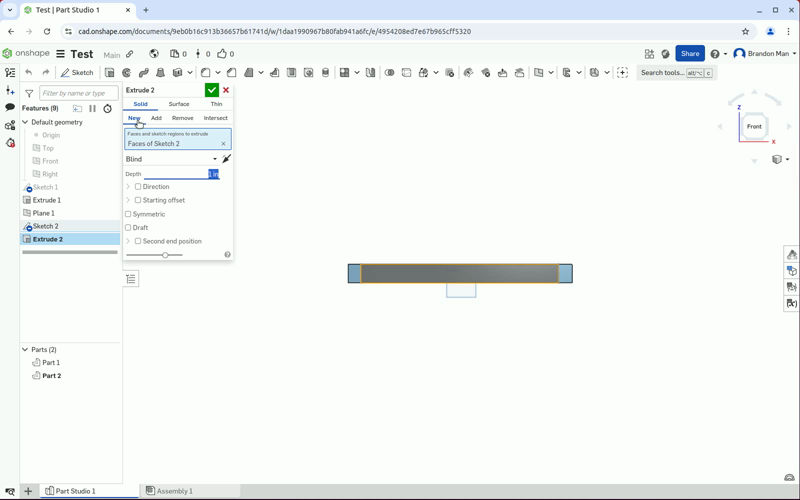
text(1.204)
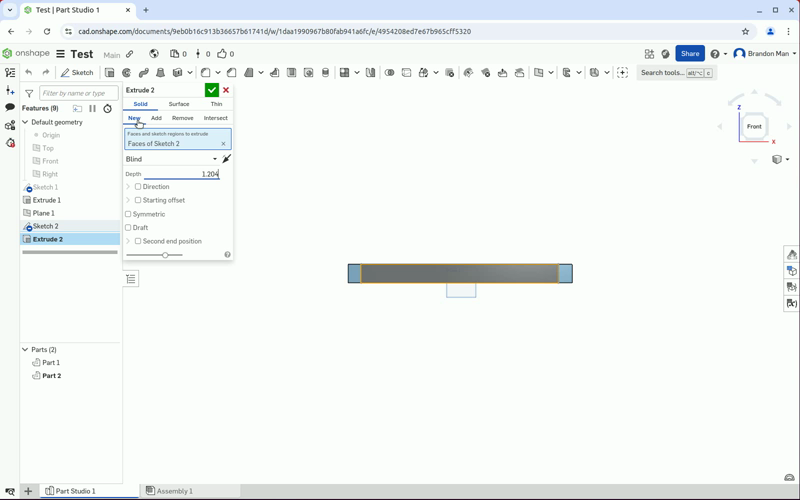
key(enter)
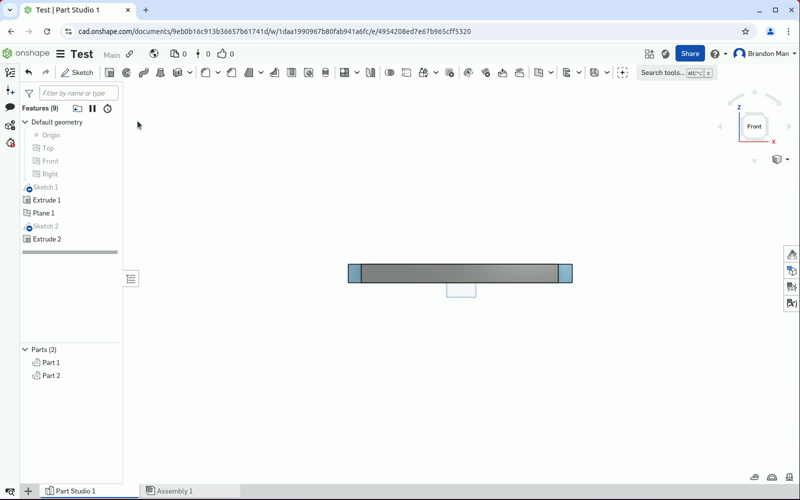
key(shift+h)
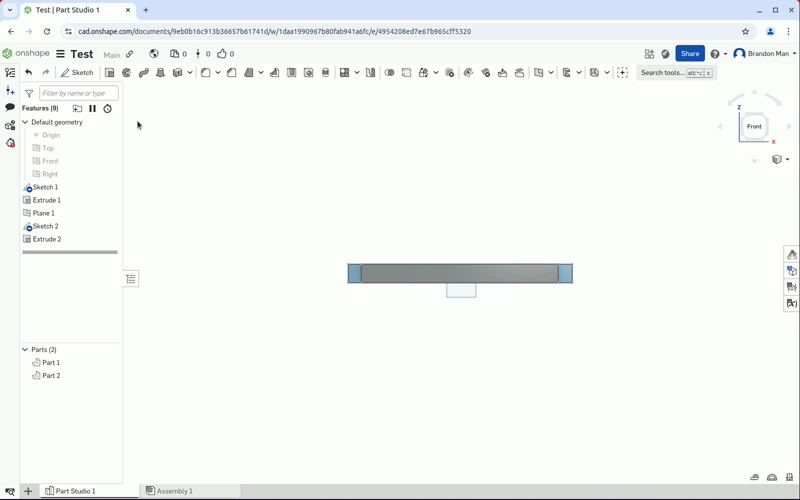
key(shift+h)
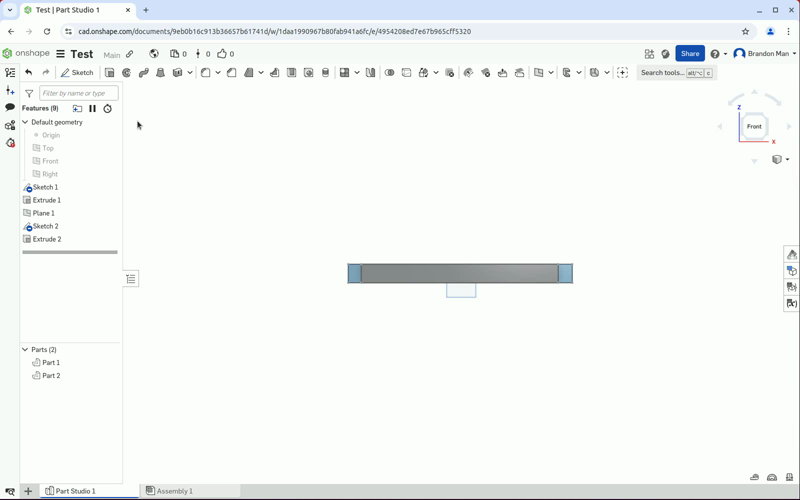
key(shift+7)
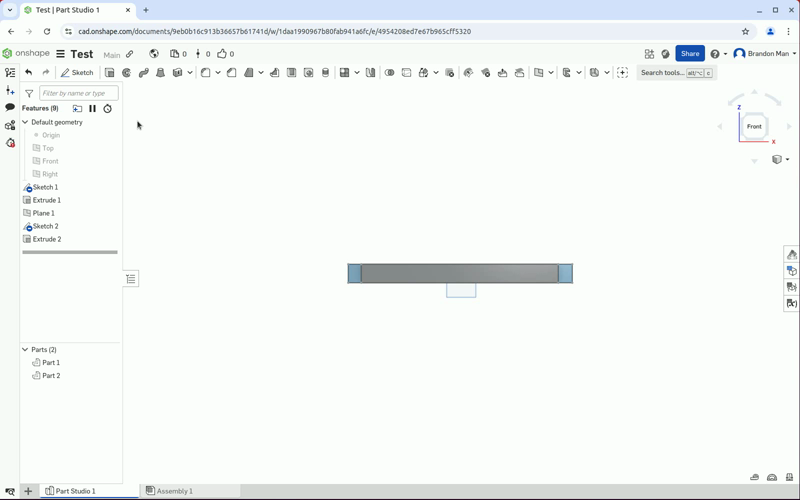
key(left, 2)
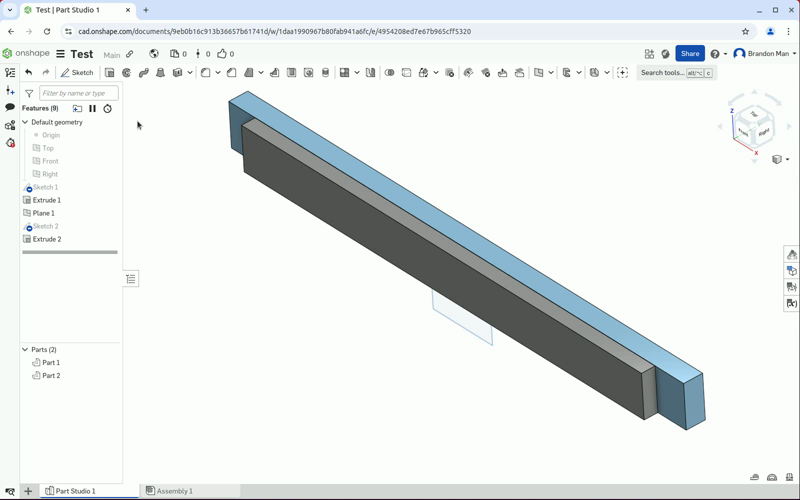
key(down, 2)
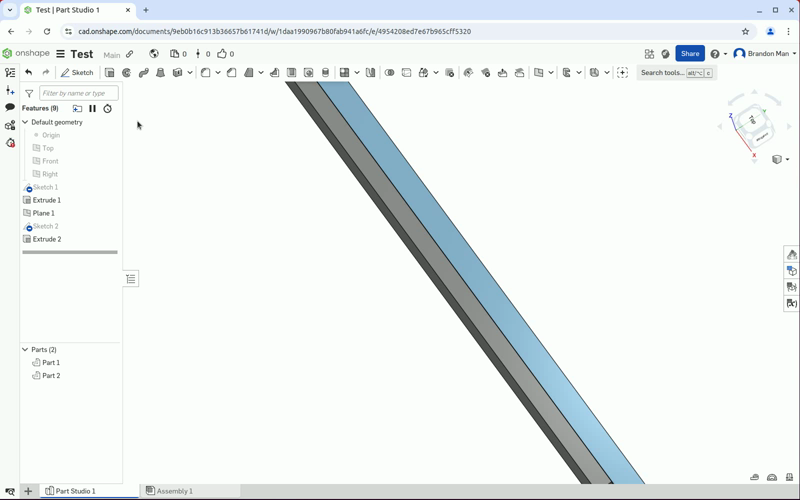
key(up, 2)
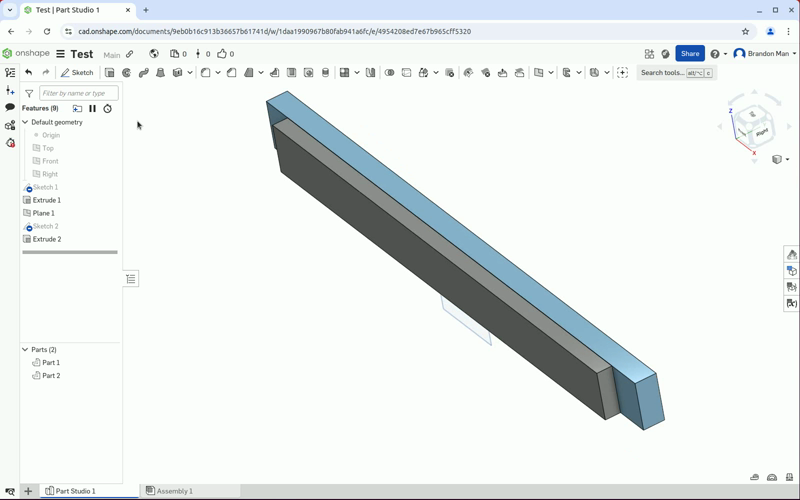
key(right, 2)
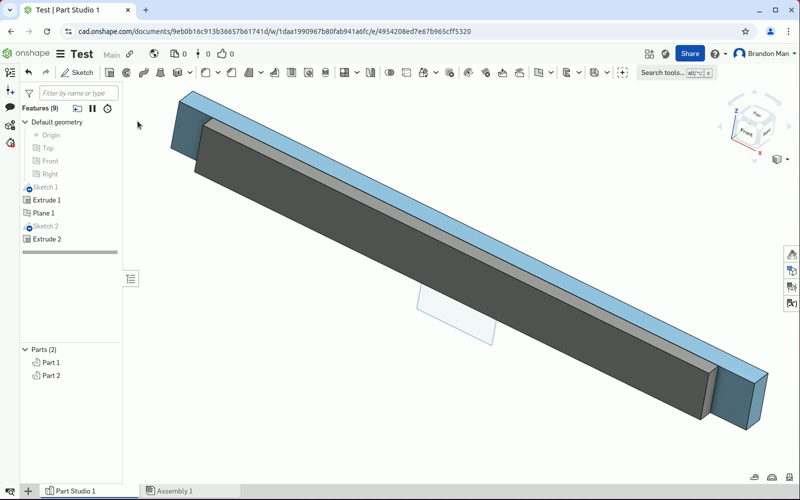
mouse_move(73, 189)
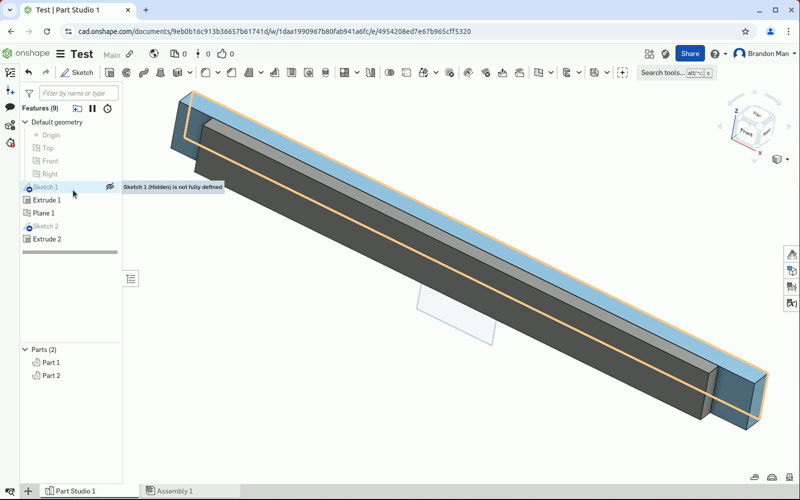
click(73, 189)